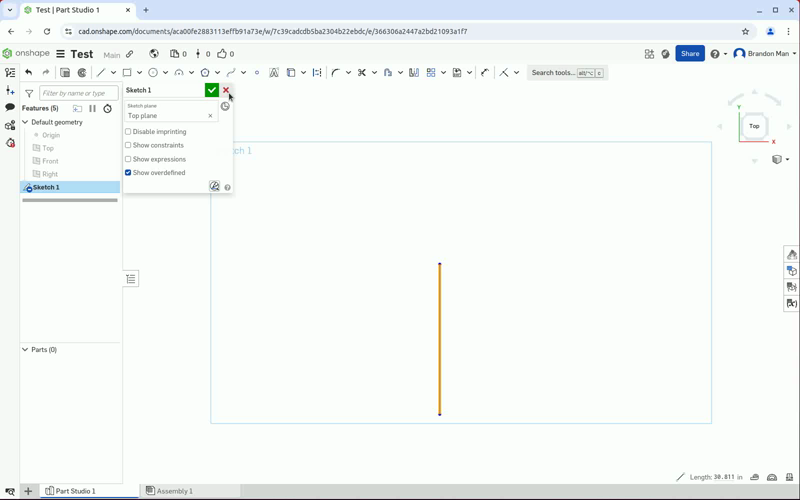
key(shift+h)
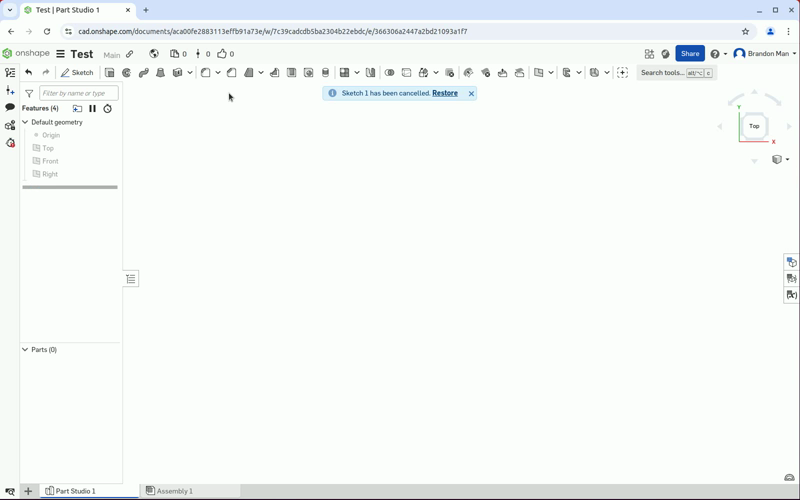
mouse_move(73, 352)
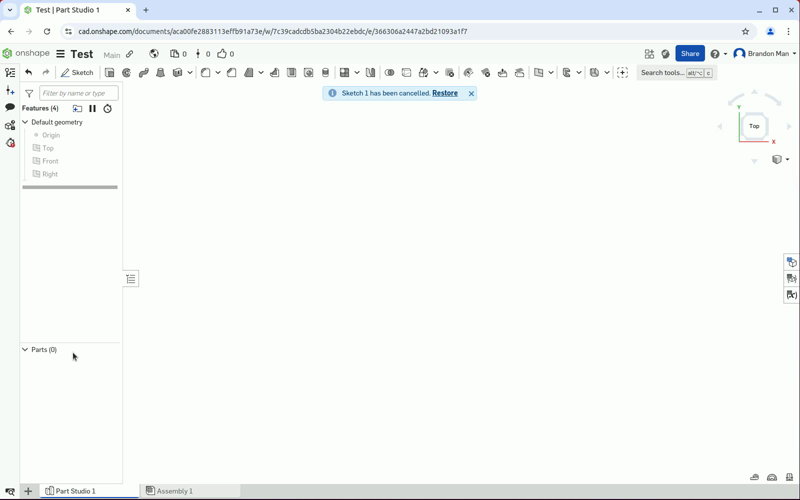
key(y)
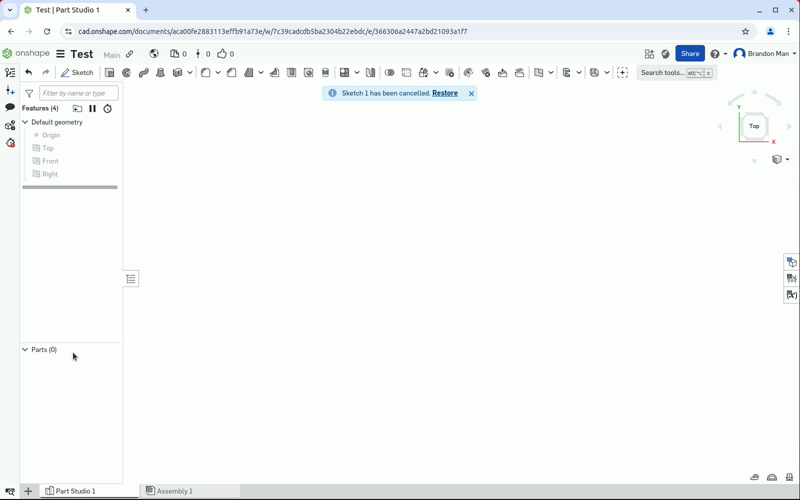
key(shift+p)
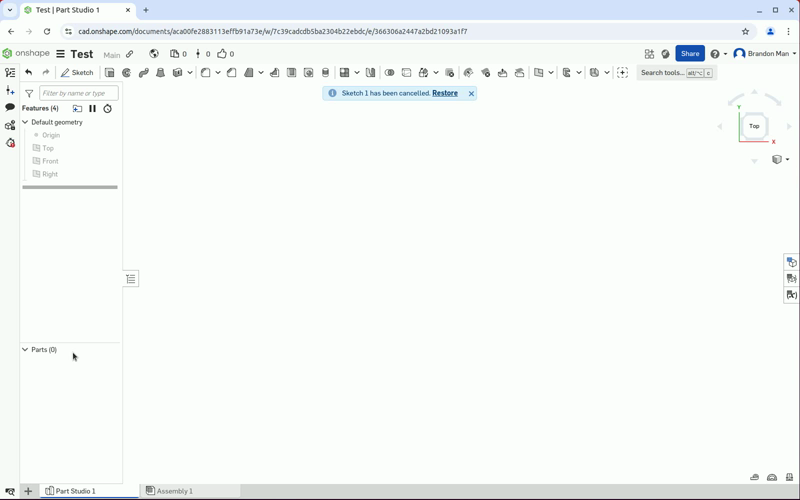
key(space)
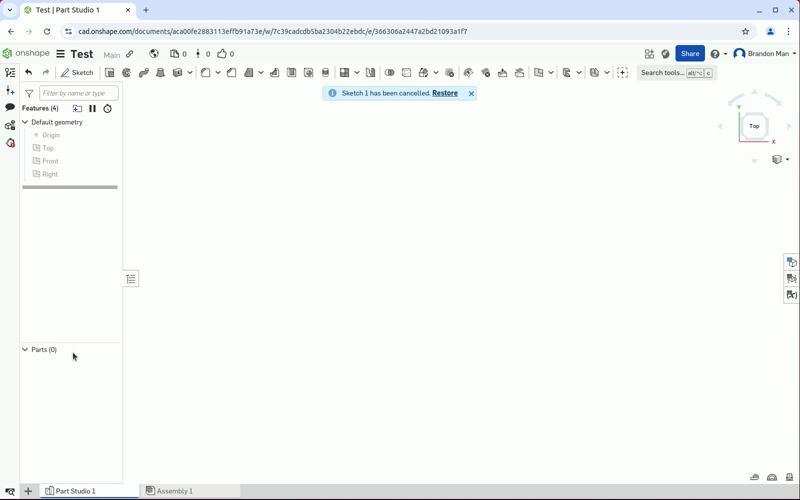
key_down(shift)
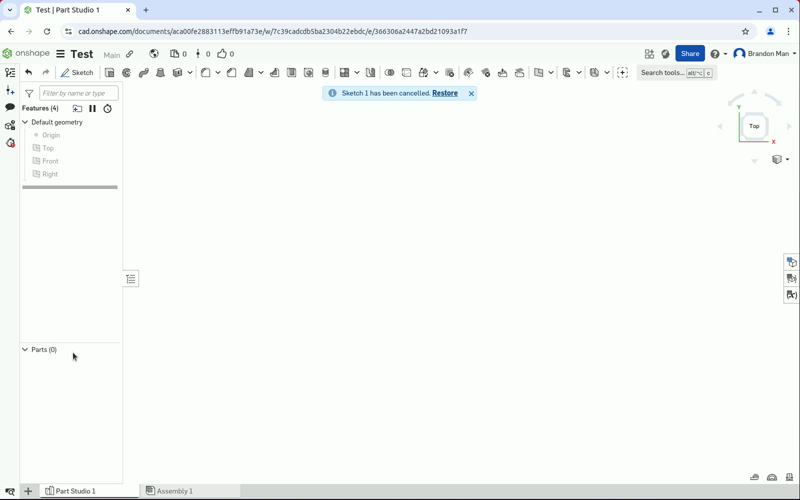
key(up)
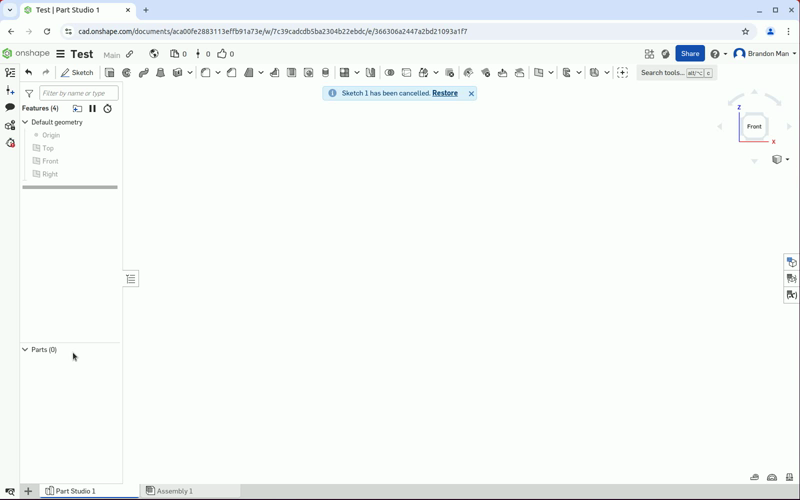
key_up(shift)
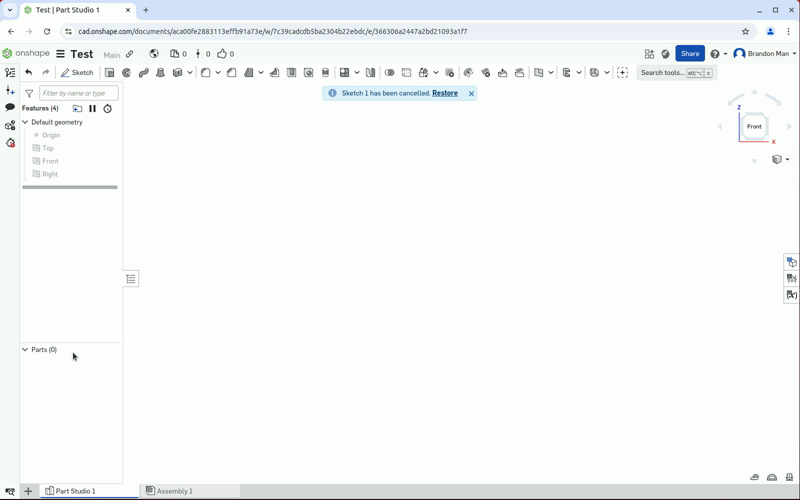
mouse_move(73, 352)
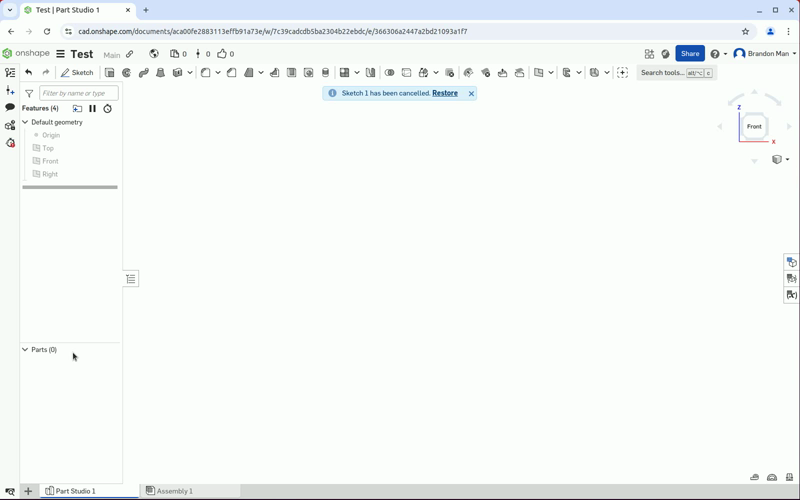
key(shift+y)
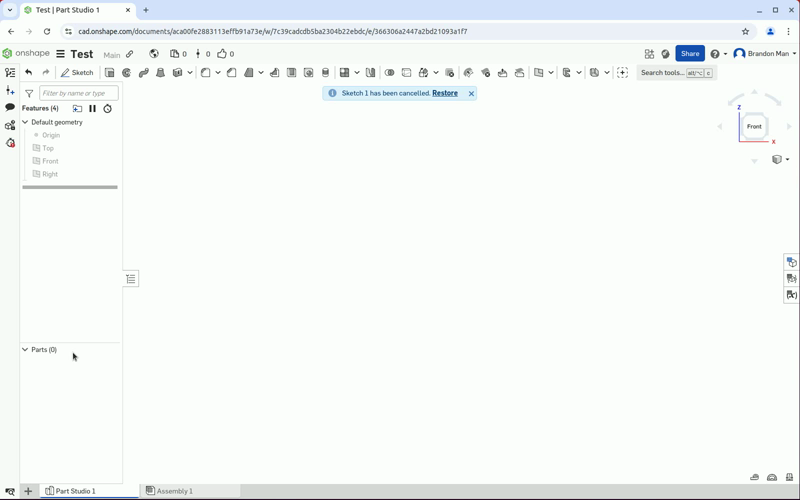
key(shift+s)
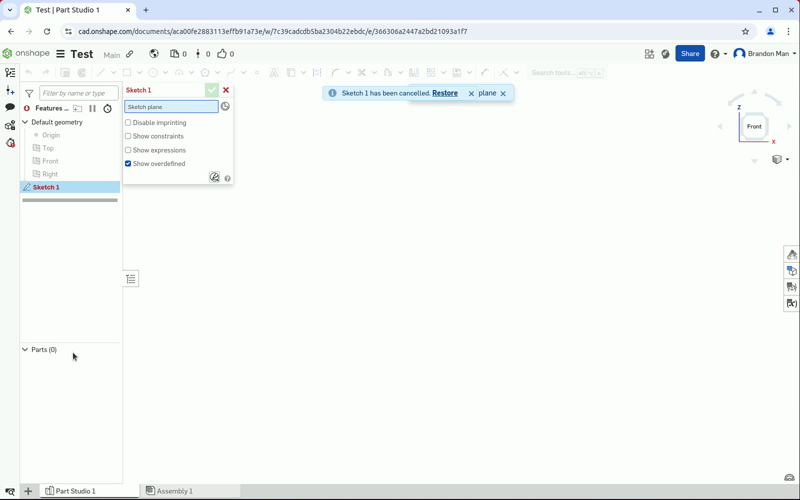
mouse_move(73, 163)
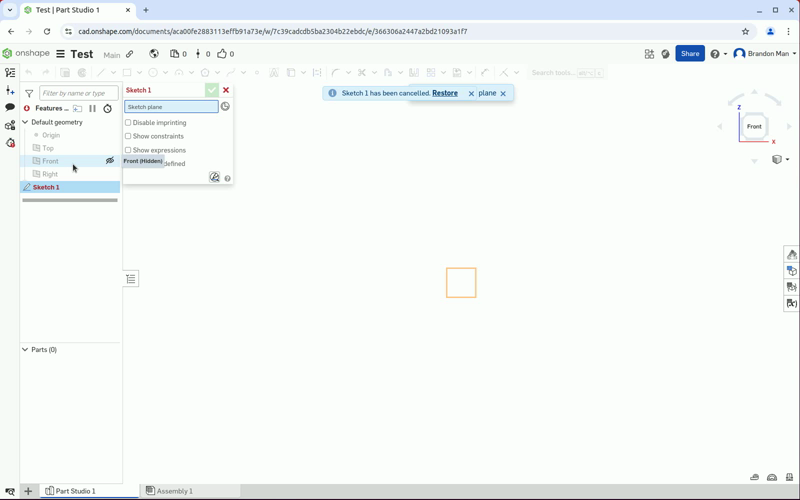
click(73, 163)
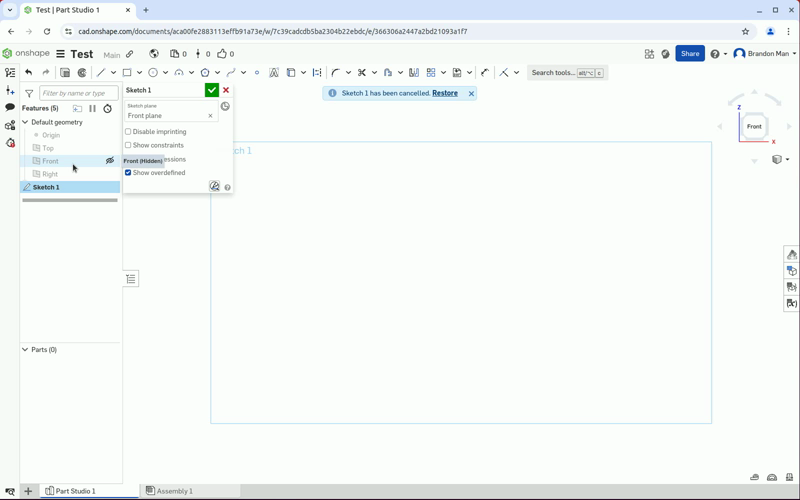
mouse_move(73, 352)
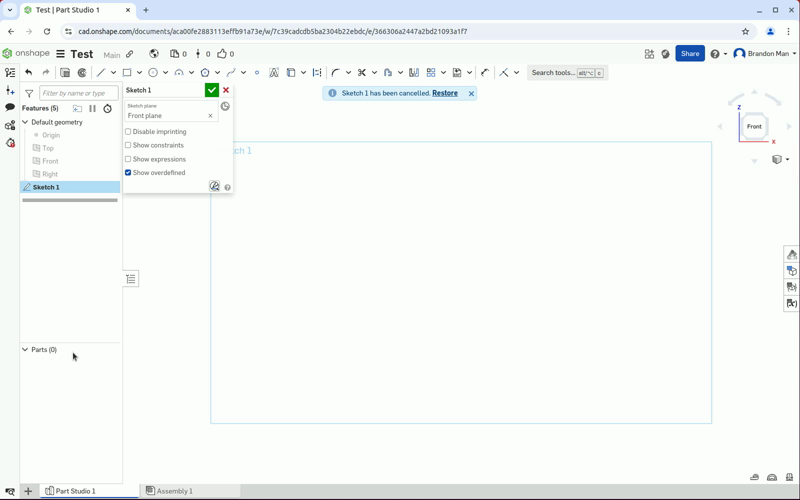
key(y)
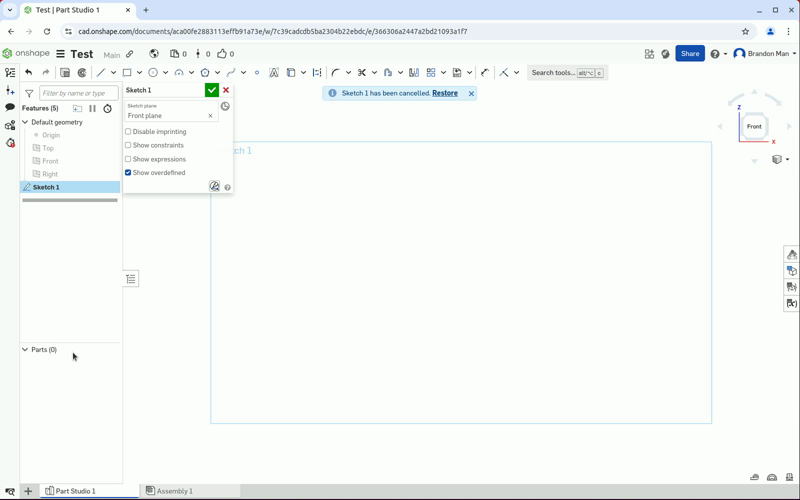
key(l)
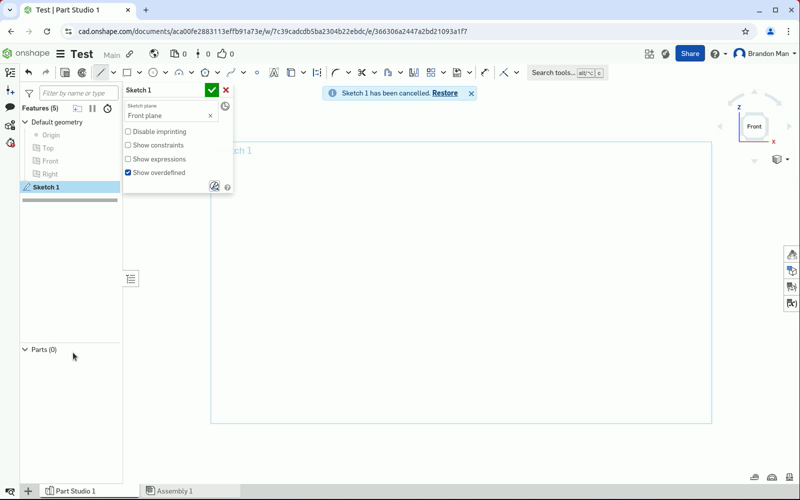
key_down(shift)
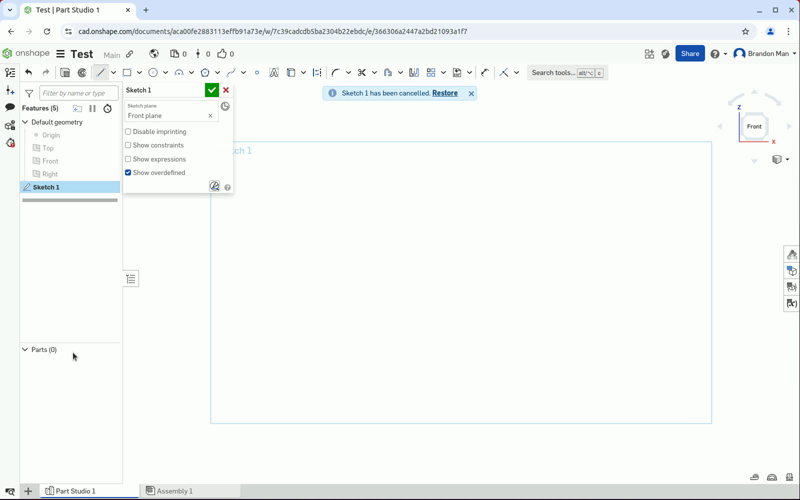
mouse_move(460, 282)
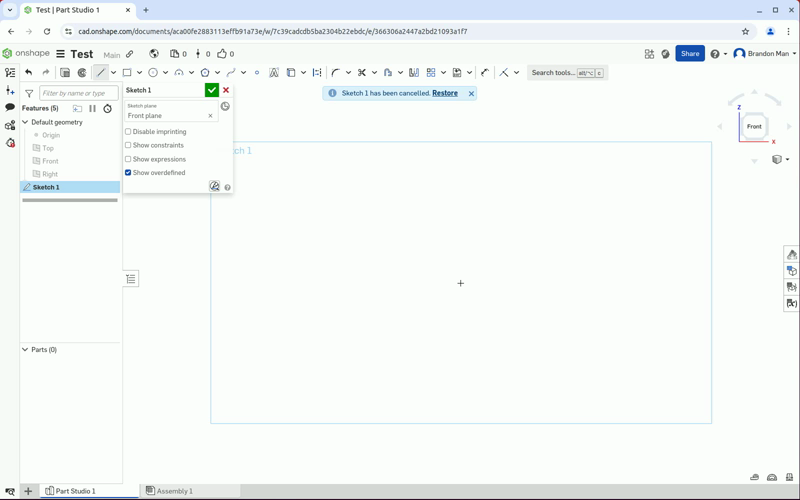
click(460, 282)
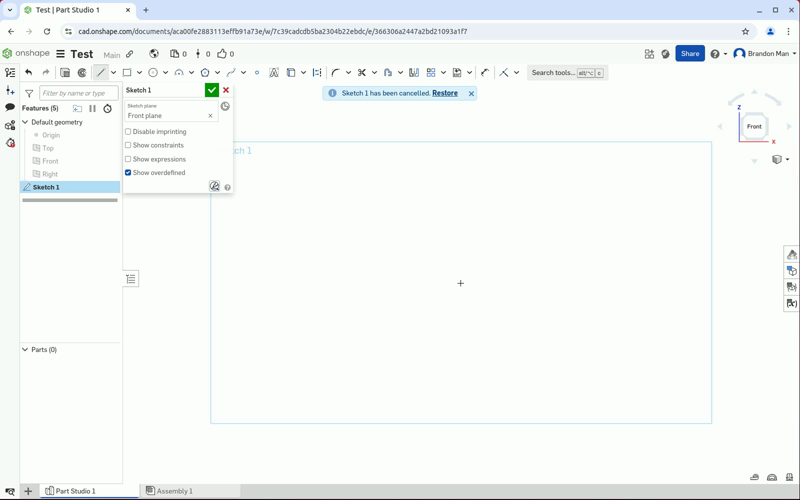
key_up(shift)
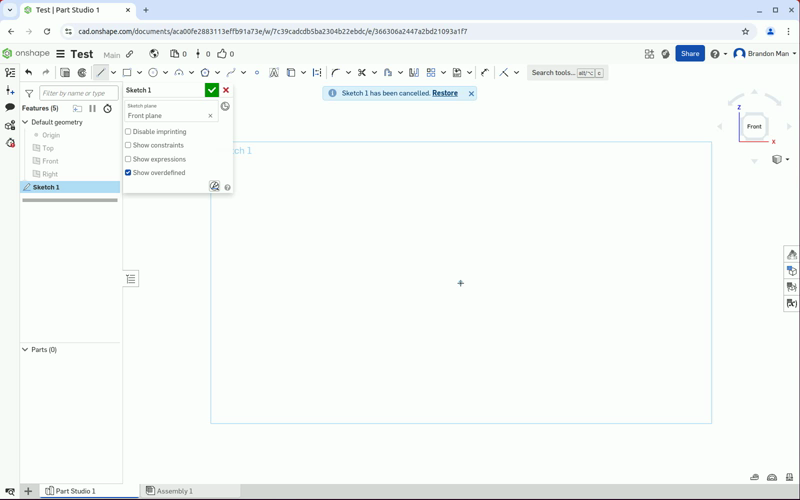
key_down(shift)
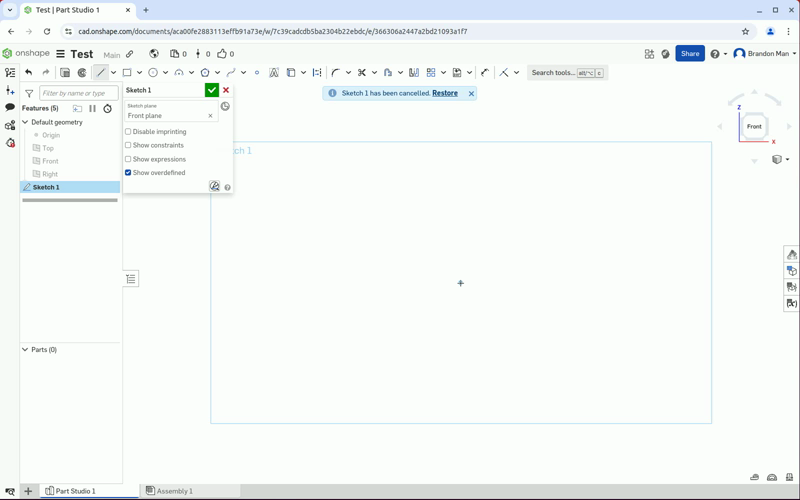
mouse_move(573, 282)
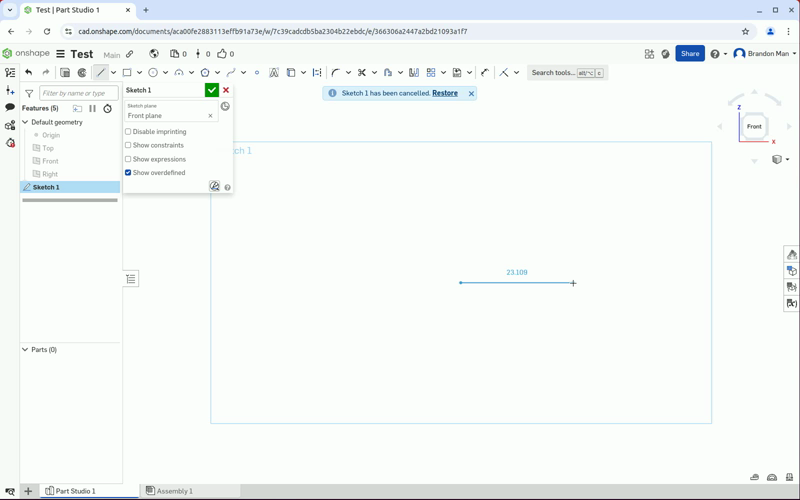
click(573, 282)
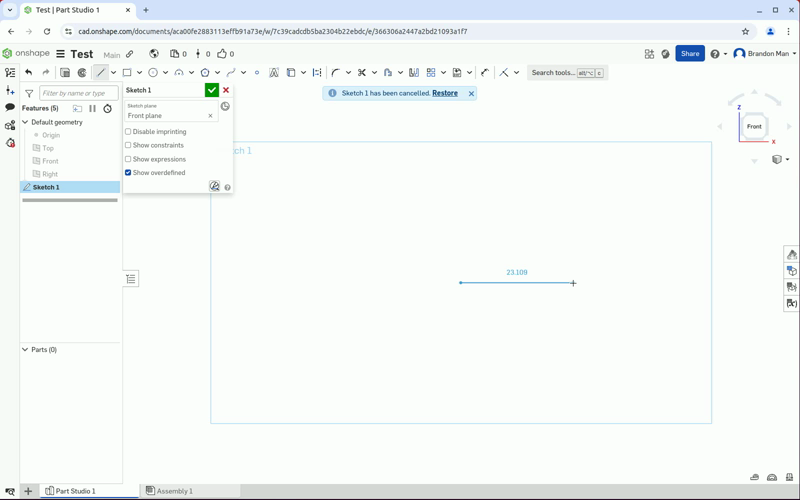
key_up(shift)
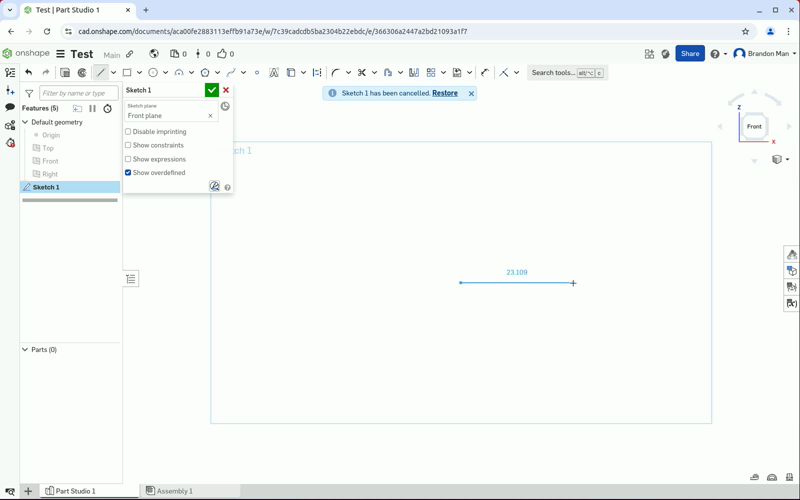
key_down(shift)
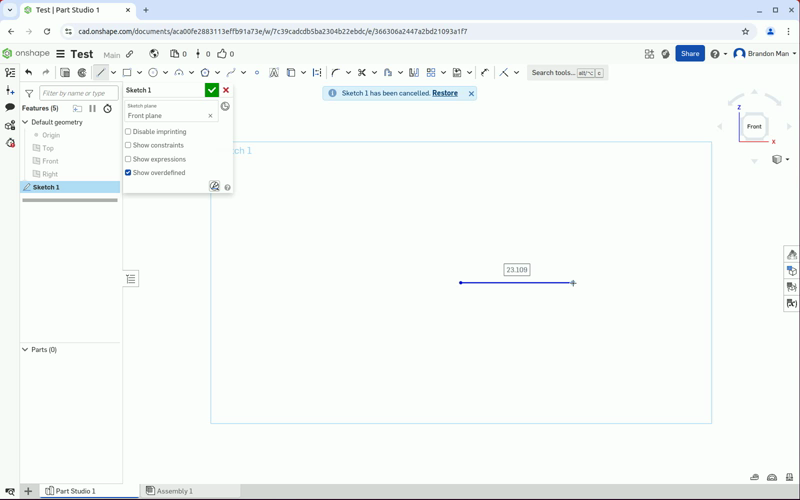
mouse_move(503, 213)
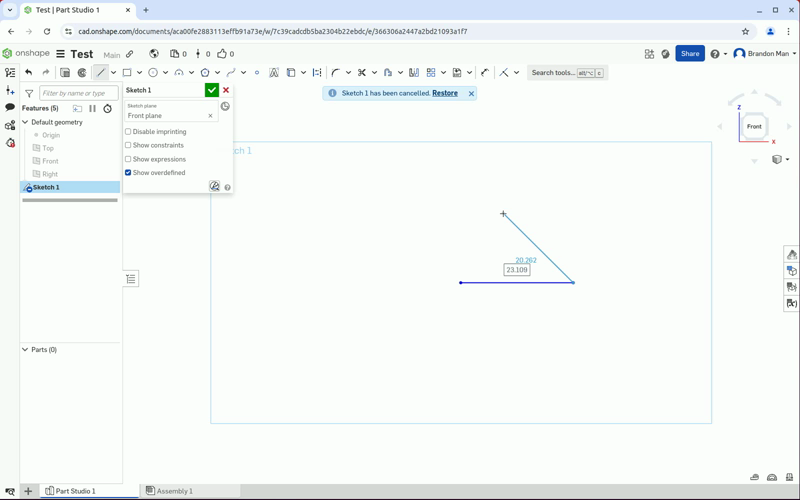
click(503, 213)
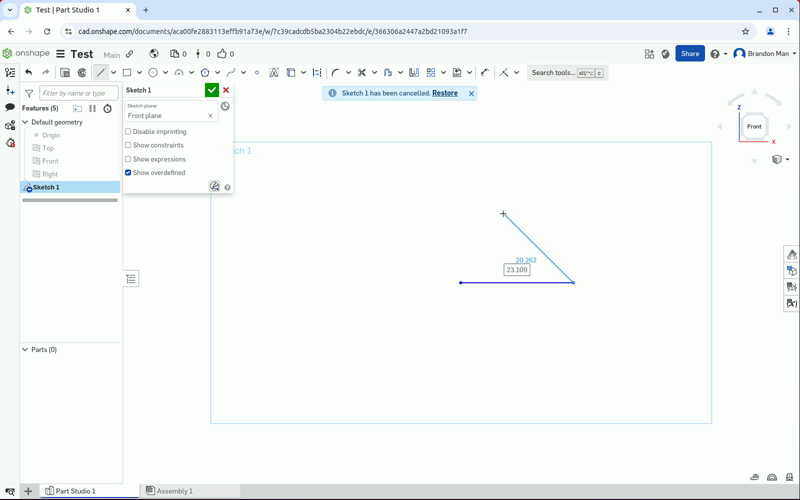
key_up(shift)
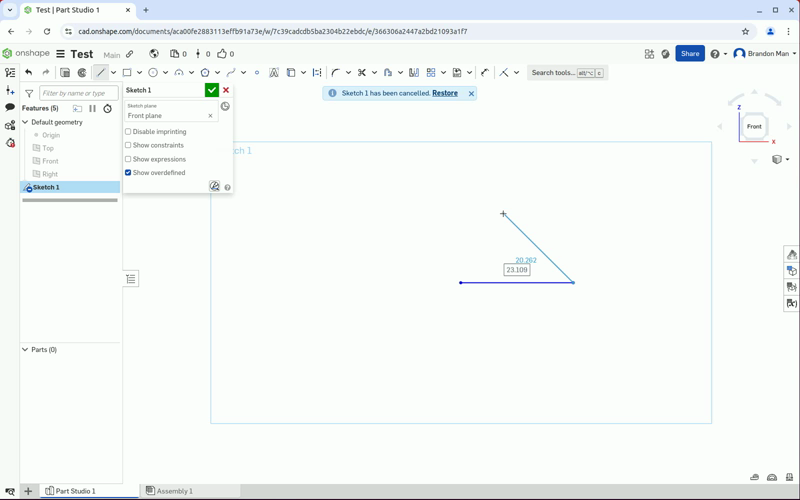
key_down(shift)
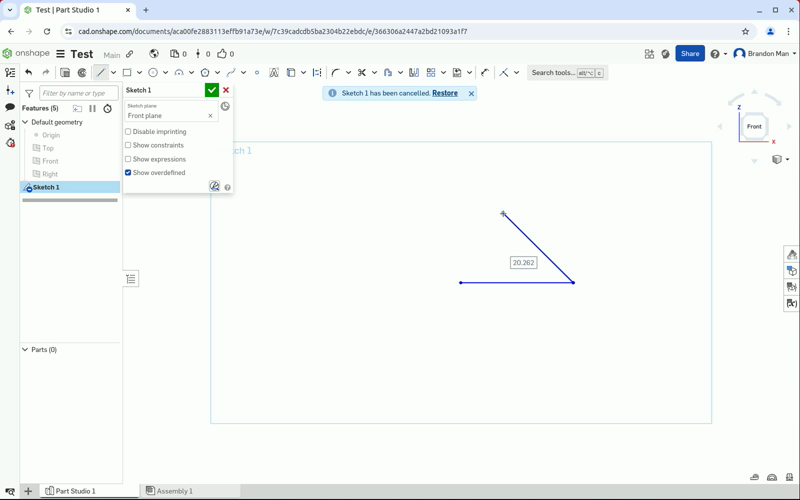
mouse_move(533, 213)
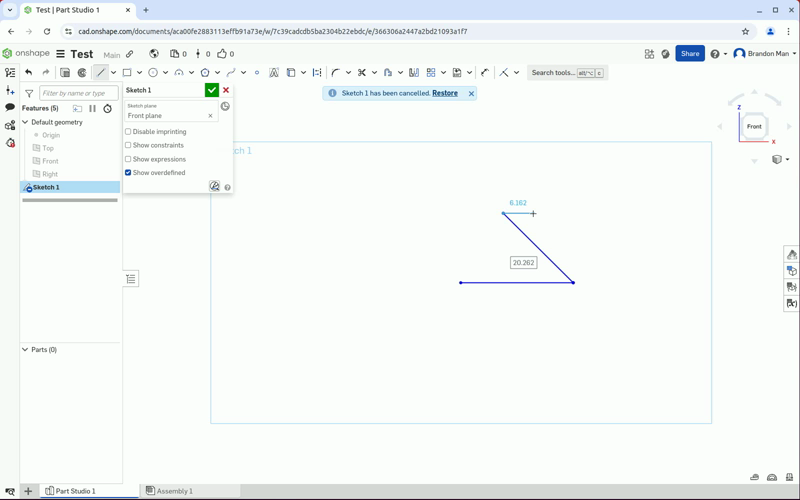
mouse_move(460, 213)
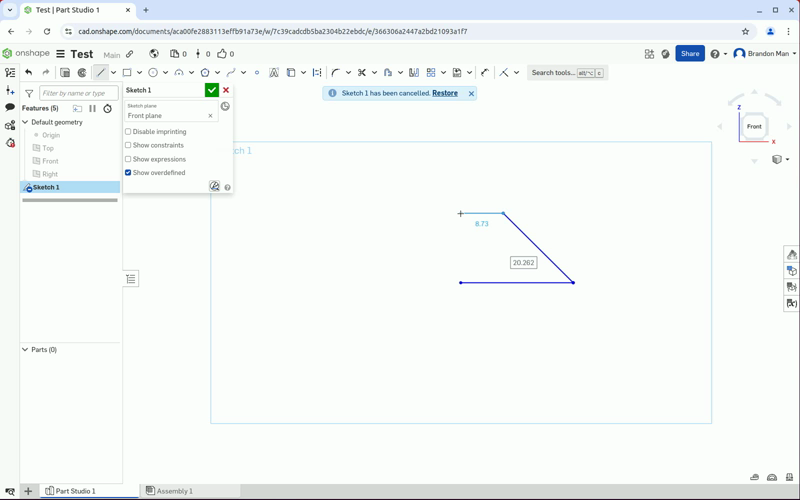
click(460, 213)
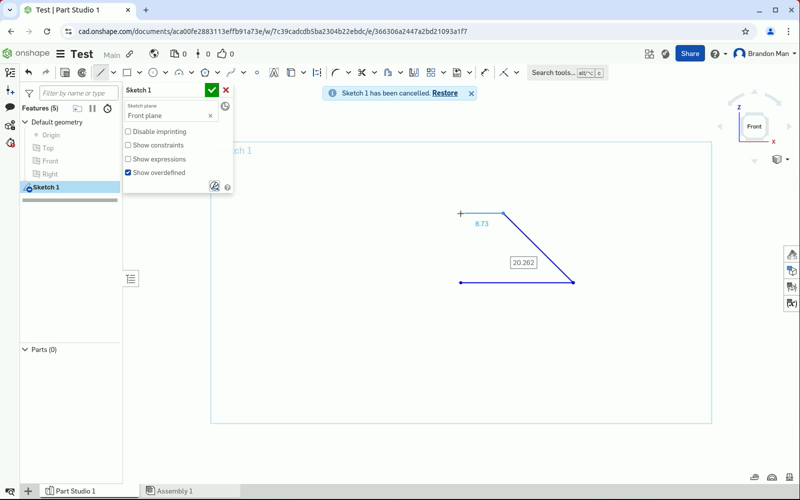
key_up(shift)
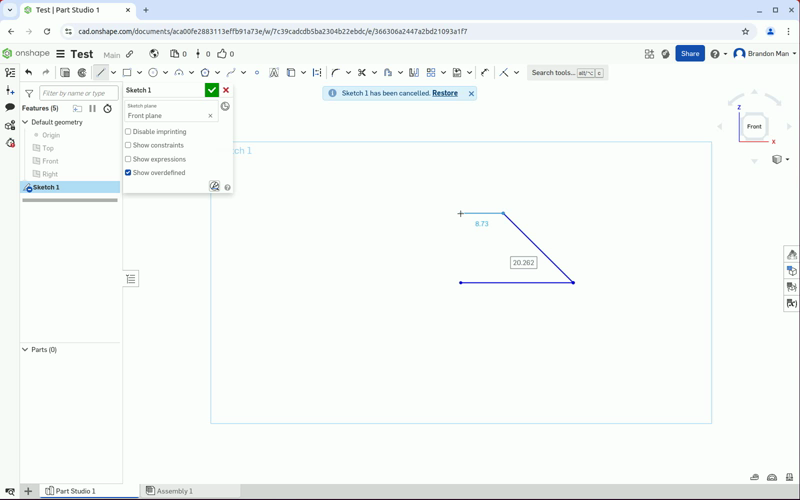
key_down(shift)
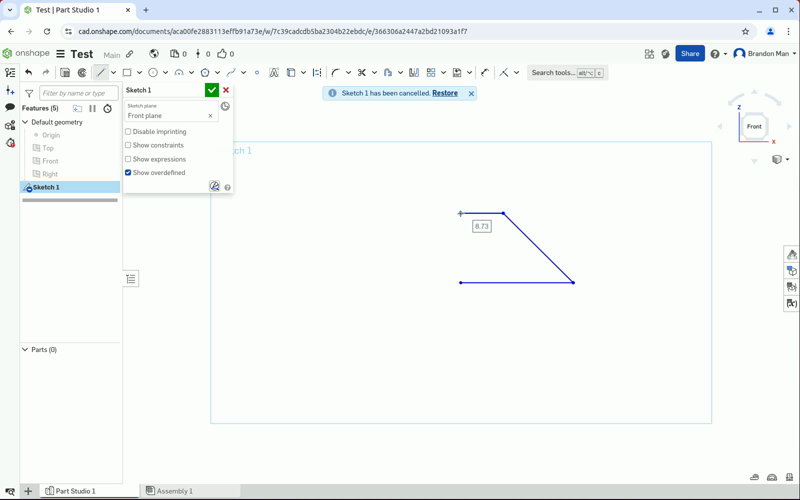
mouse_move(460, 282)
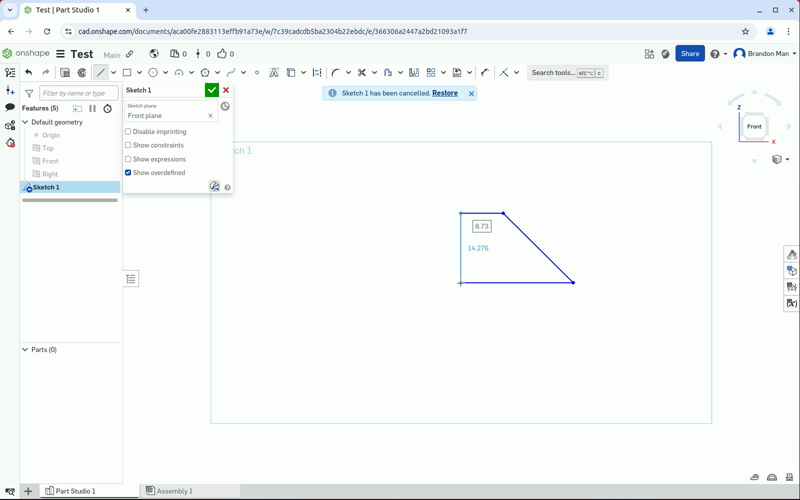
key_up(shift)
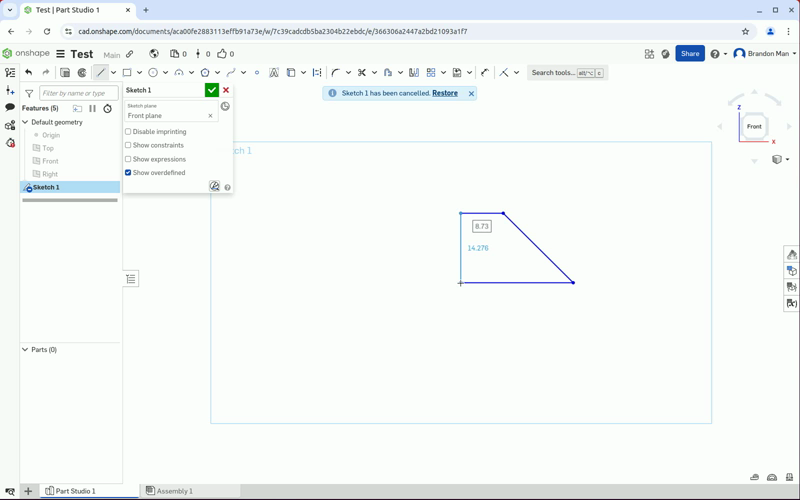
click(460, 282)
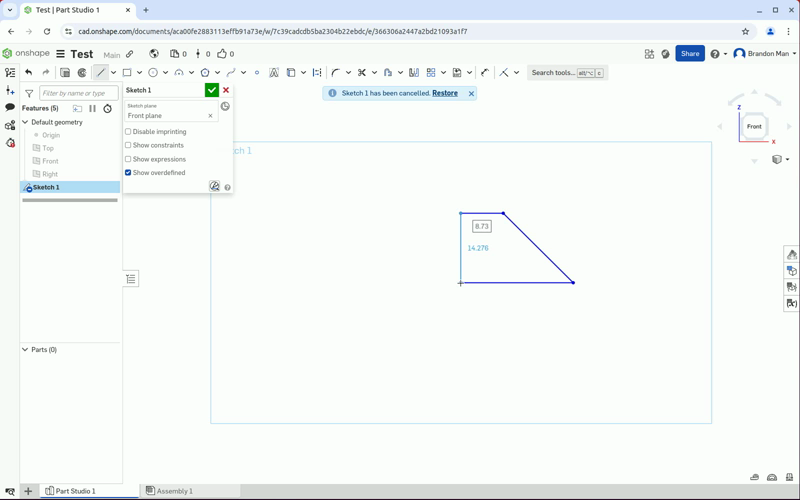
key(esc)
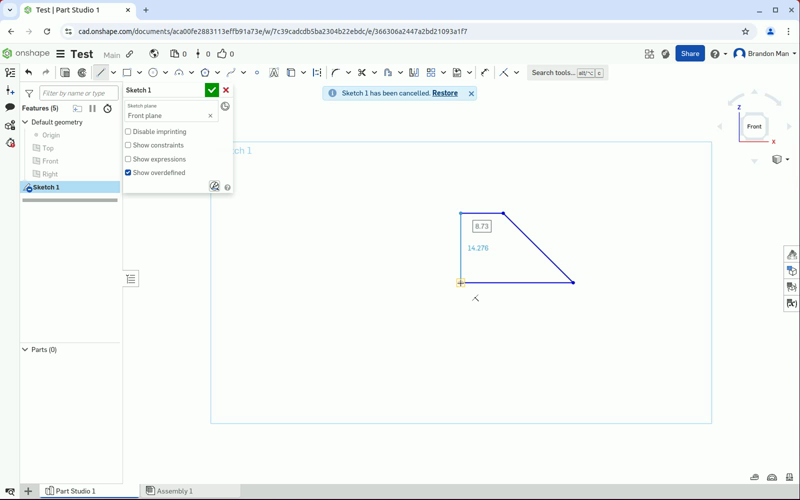
mouse_move(486, 256)
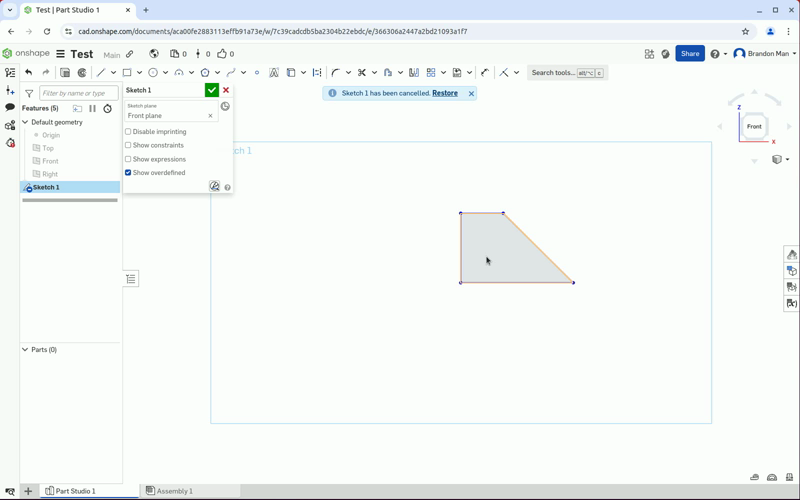
click(486, 256)
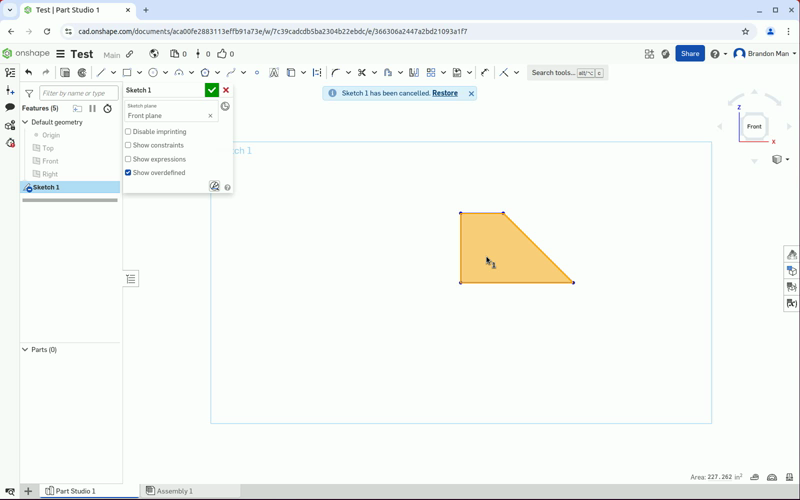
mouse_move(73, 352)
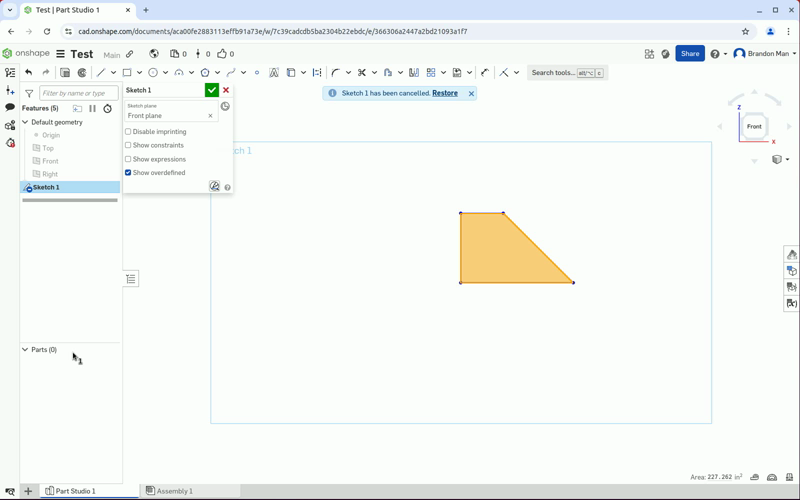
key(shift+y)
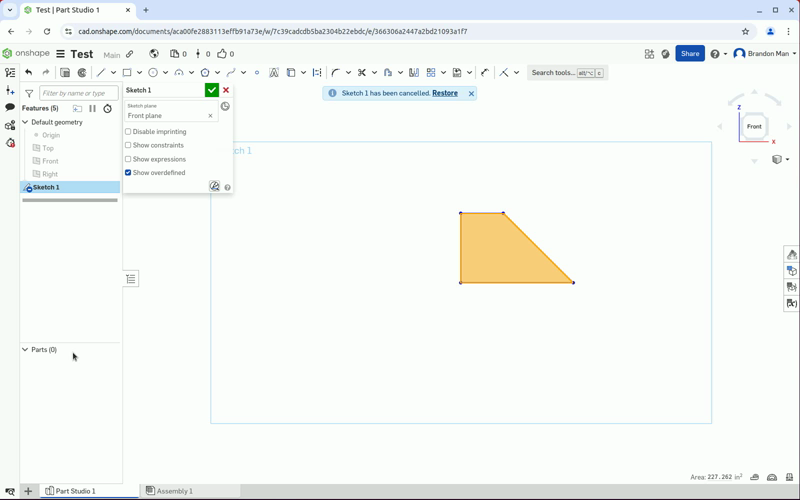
key(shift+e)
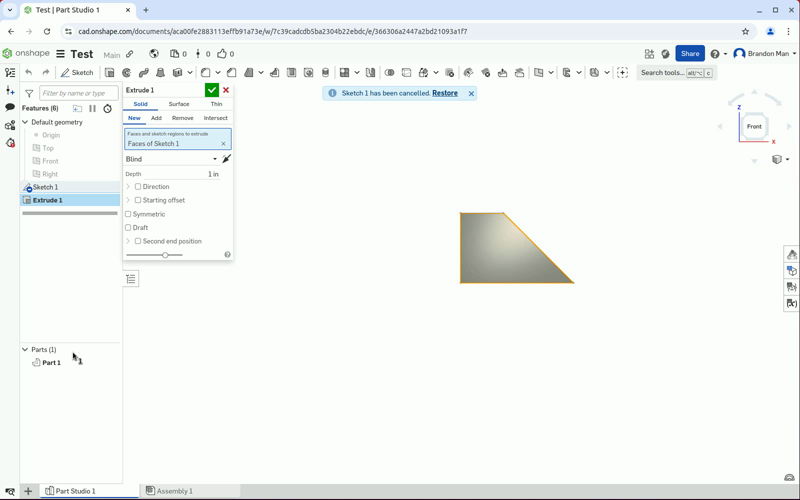
mouse_move(143, 106)
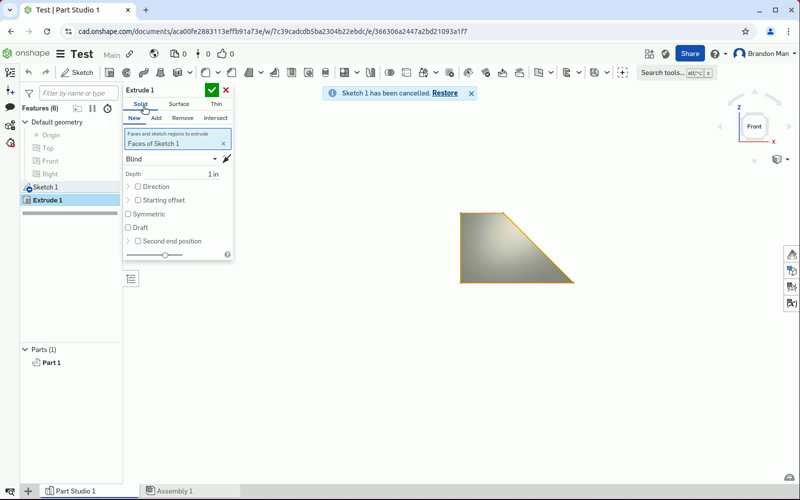
click(143, 106)
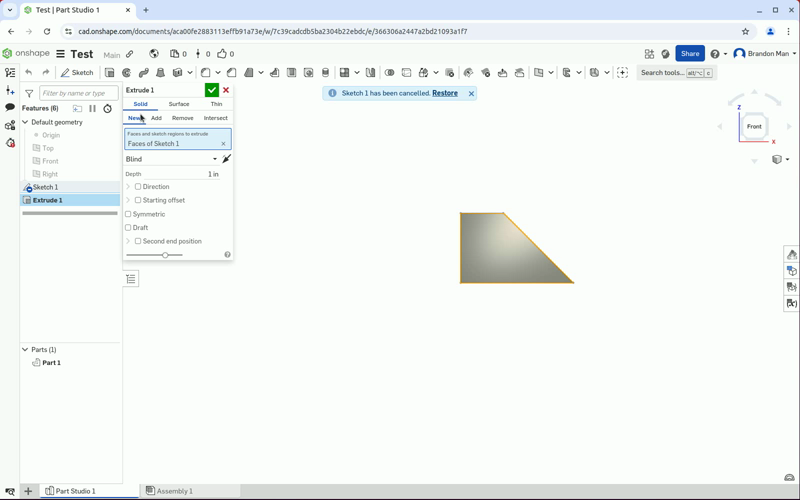
mouse_move(137, 120)
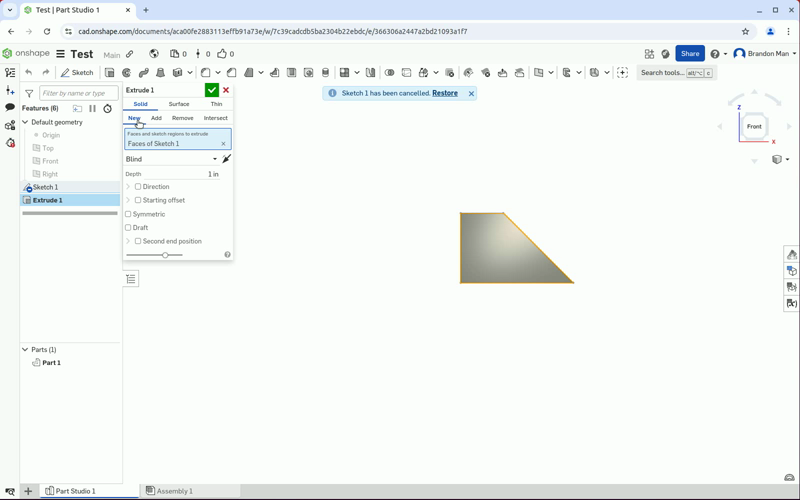
click(137, 120)
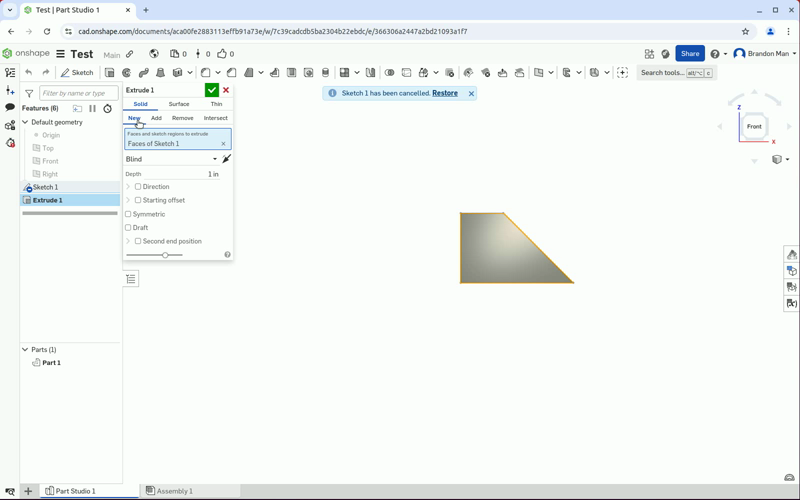
key(tab, 4)
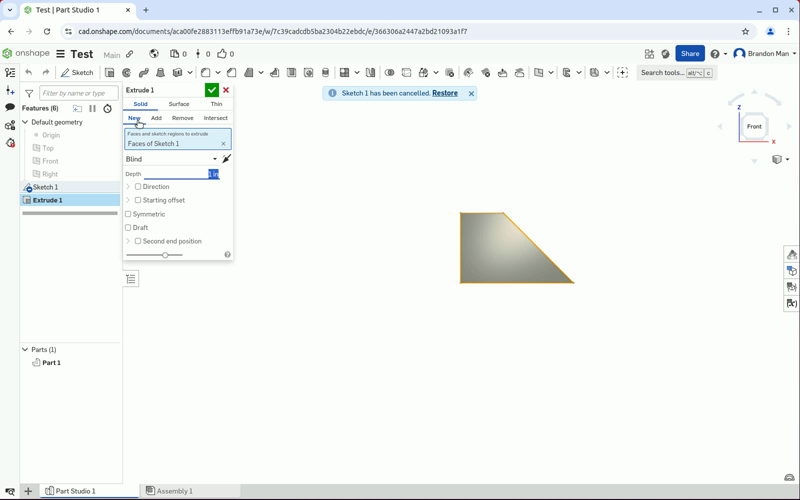
text(14.443)
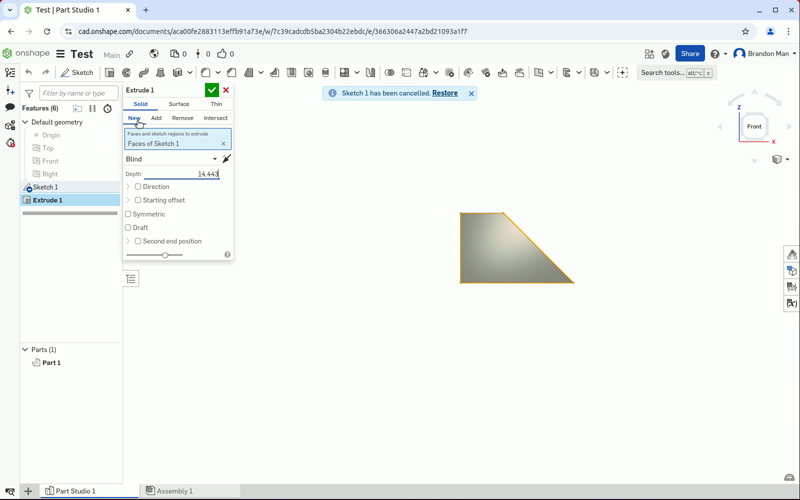
key(enter)
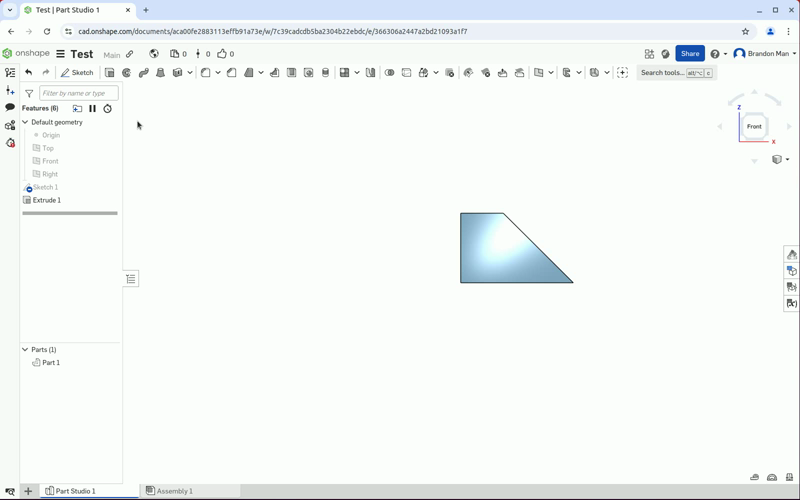
key(shift+h)
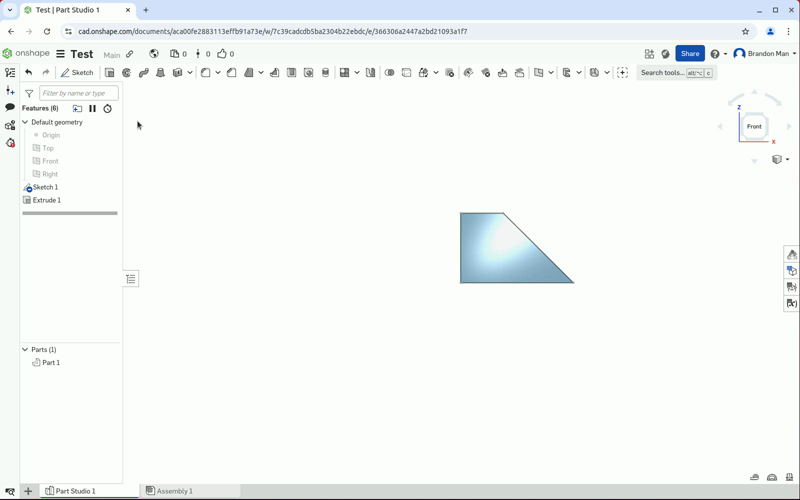
key(shift+h)
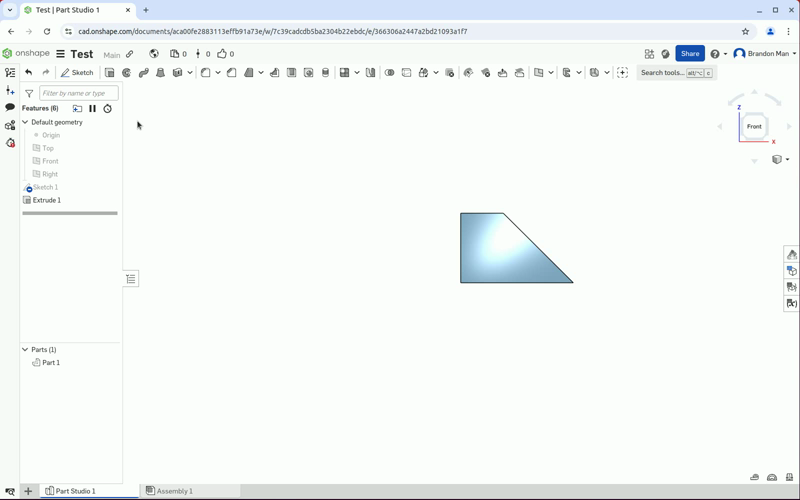
mouse_move(73, 189)
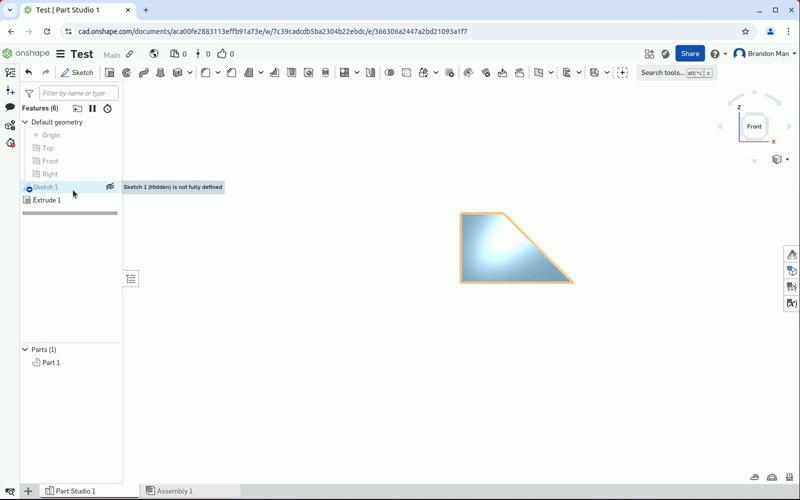
click(73, 189)
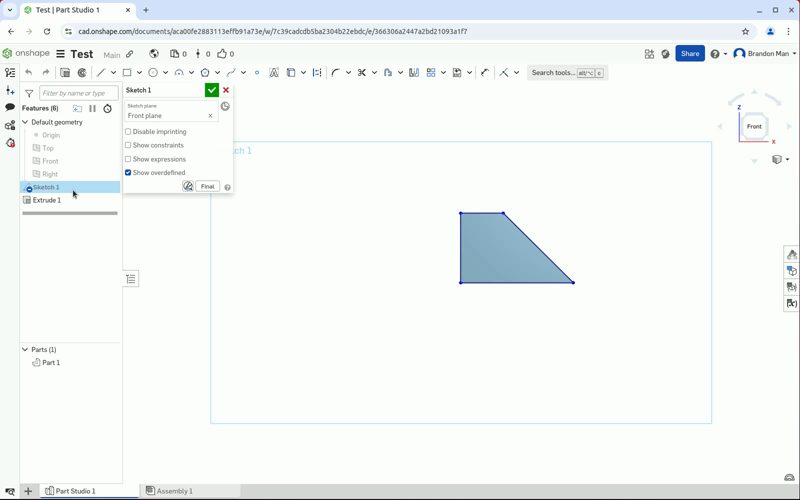
mouse_move(229, 92)
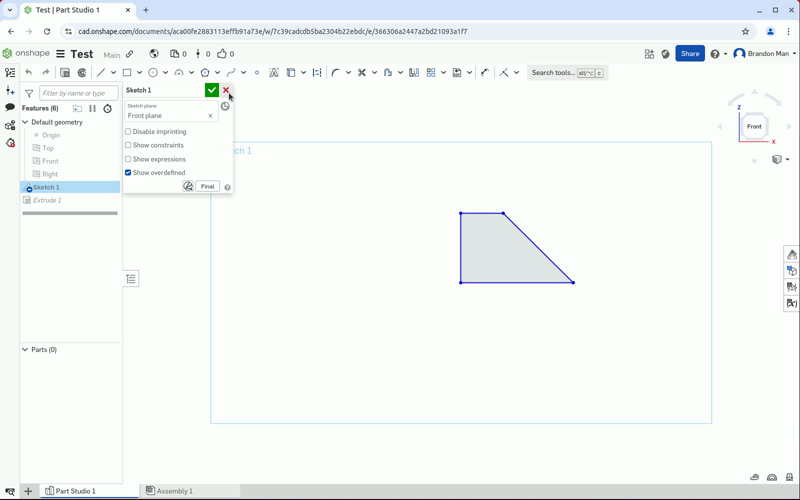
click(229, 92)
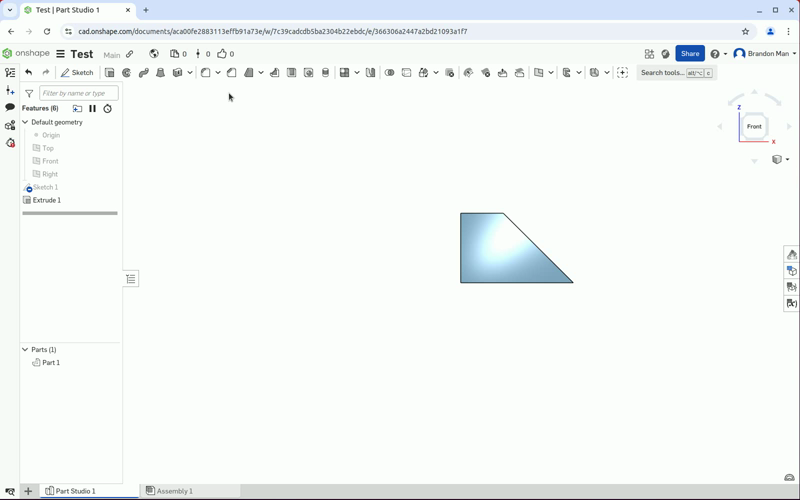
mouse_move(541, 75)
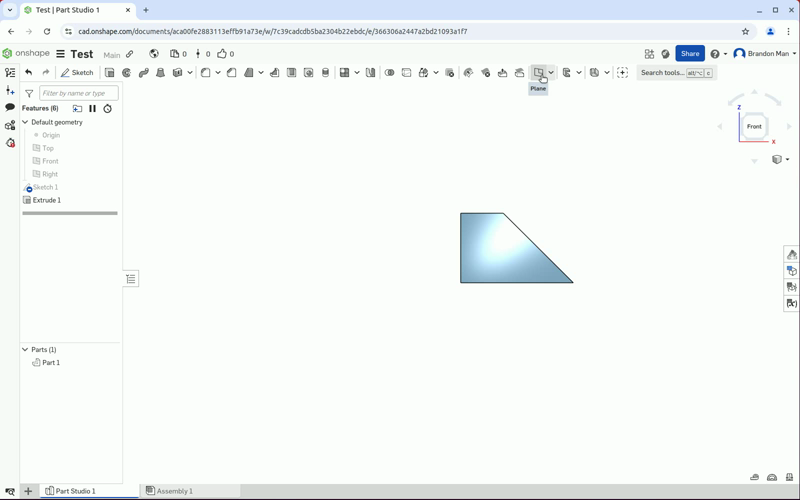
click(541, 75)
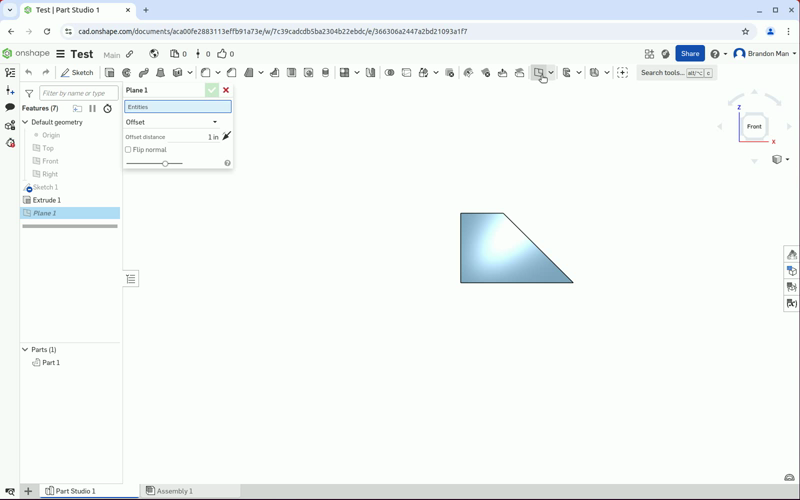
mouse_move(73, 163)
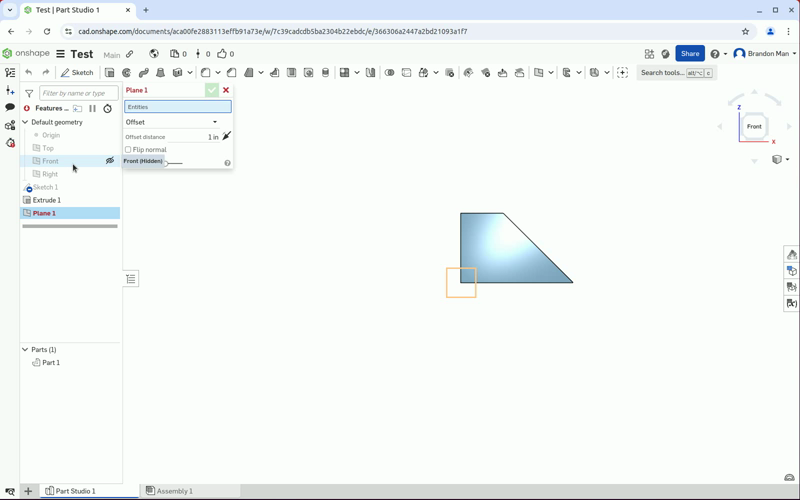
click(73, 163)
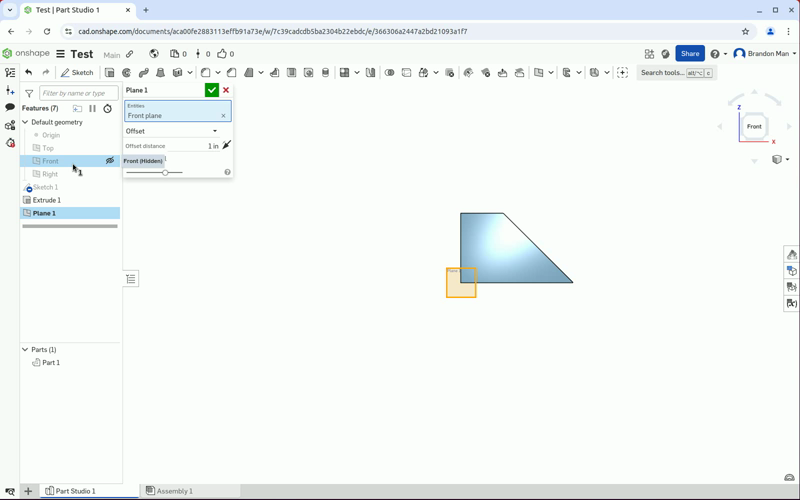
key(tab, 2)
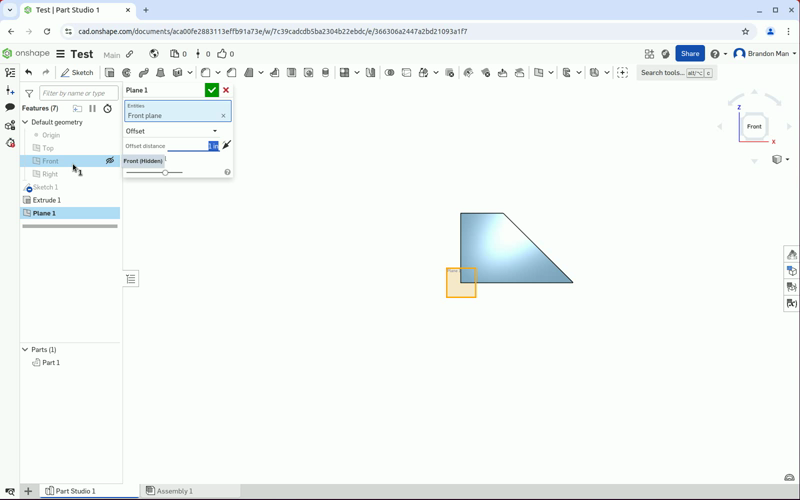
text(14.45)
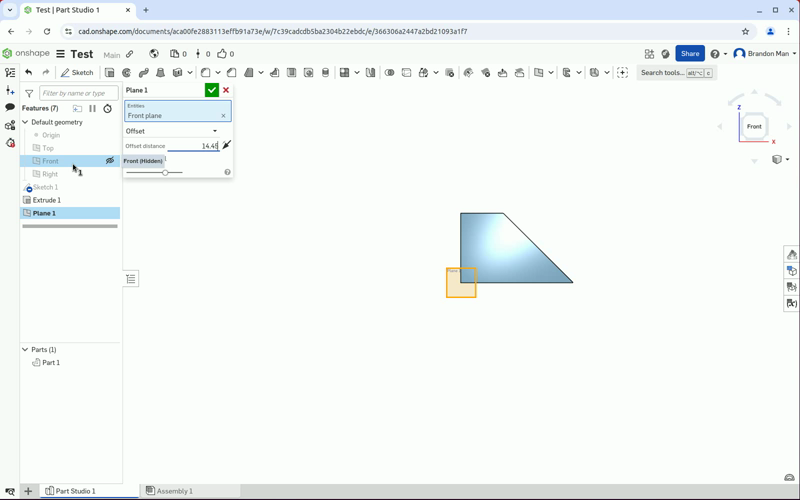
key(enter, 2)
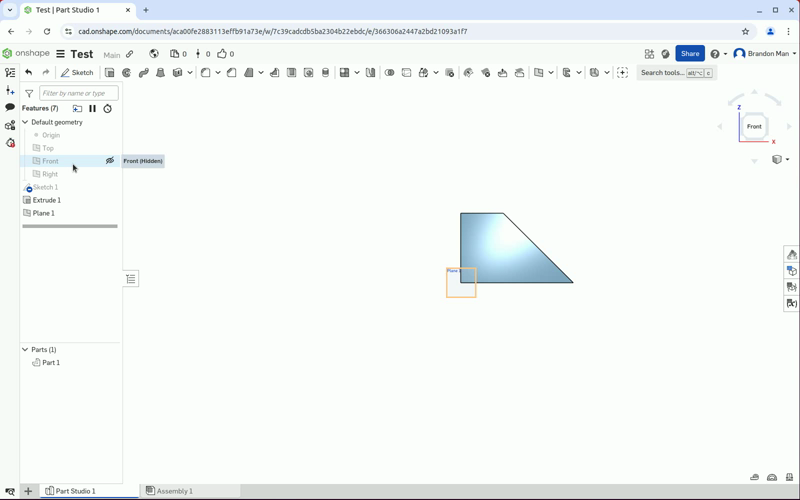
key(shift+s)
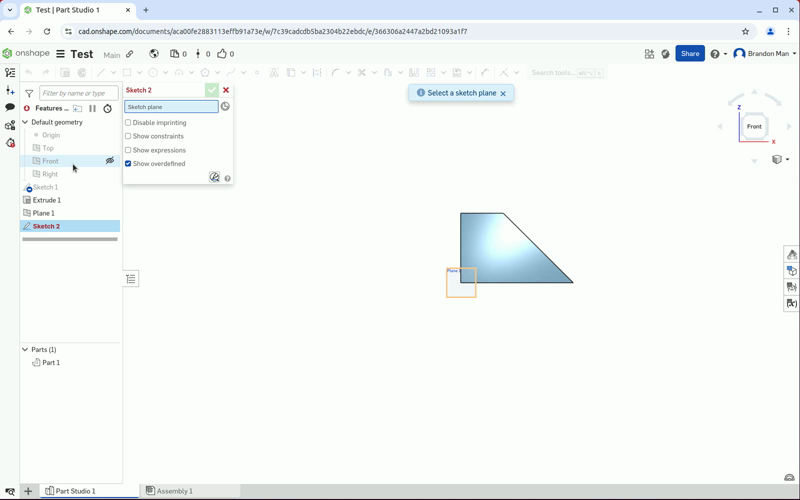
mouse_move(73, 215)
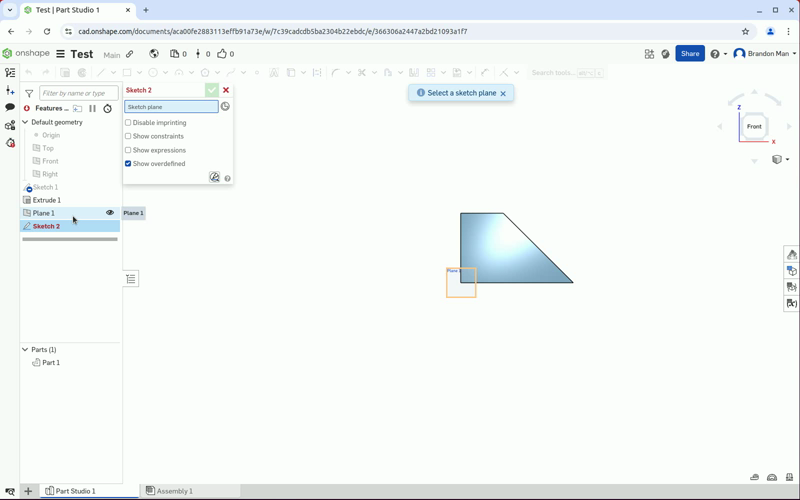
click(73, 215)
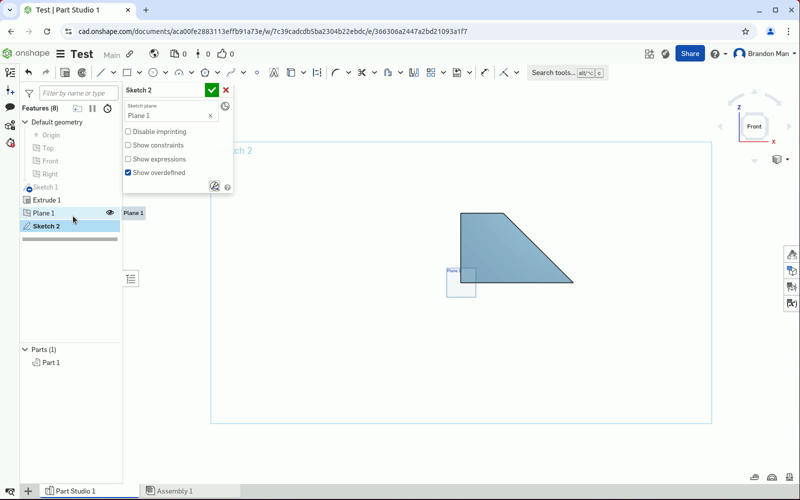
mouse_move(73, 352)
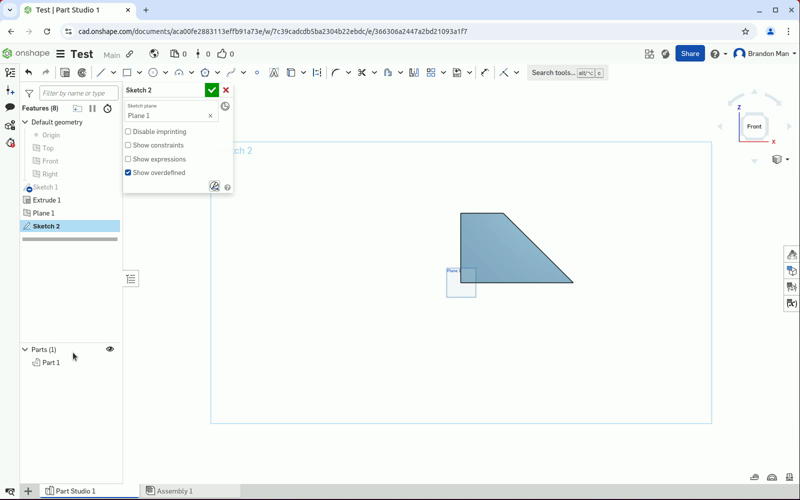
key(y)
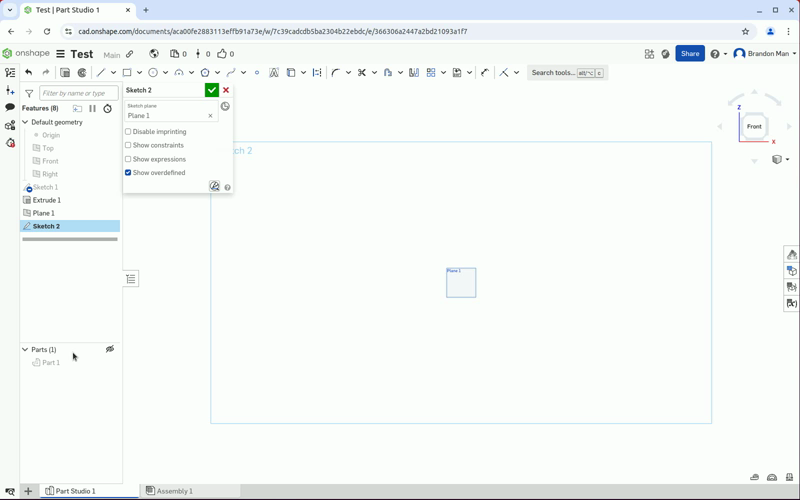
key(l)
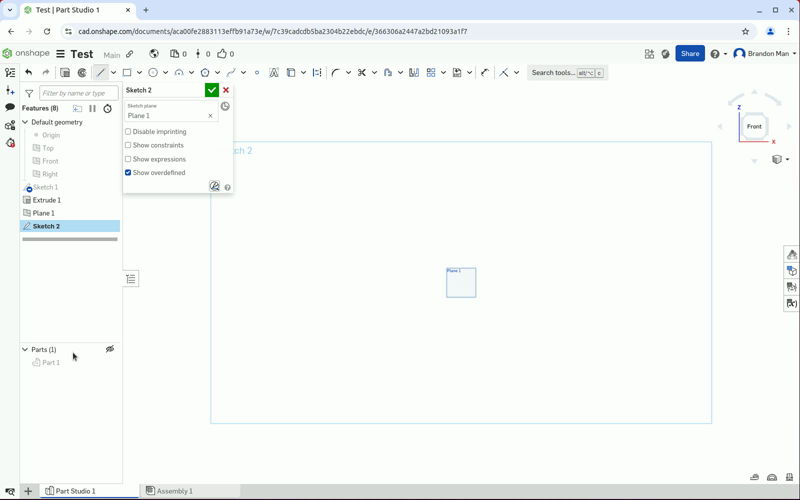
key_down(shift)
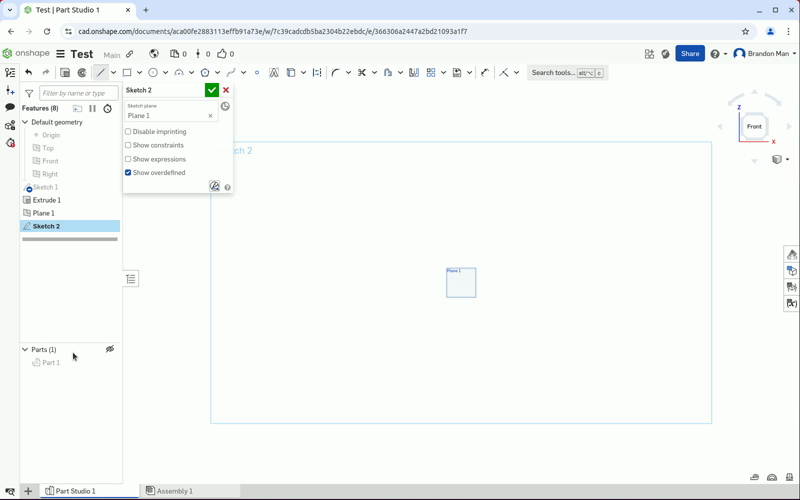
mouse_move(531, 240)
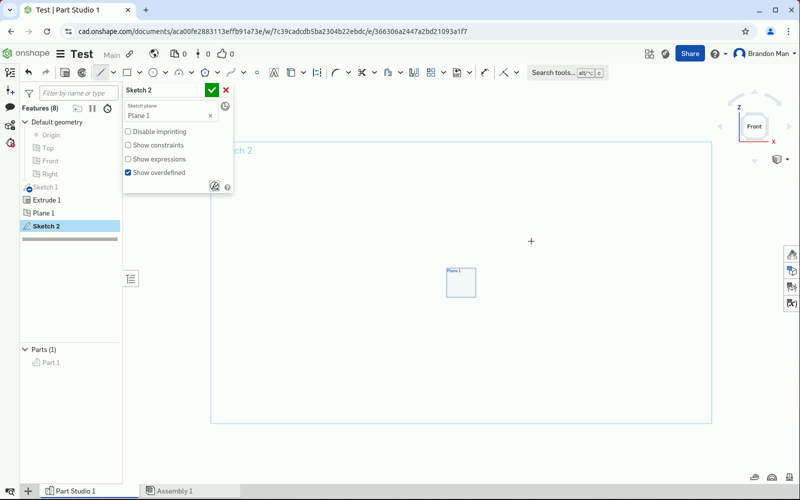
click(531, 240)
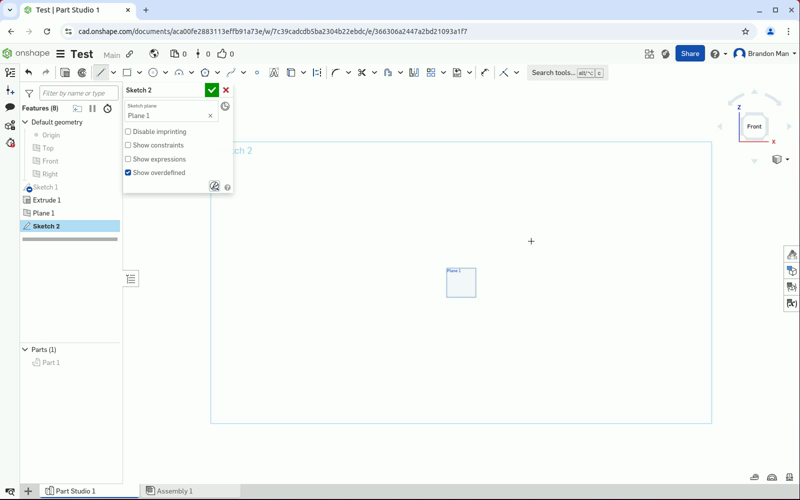
key_up(shift)
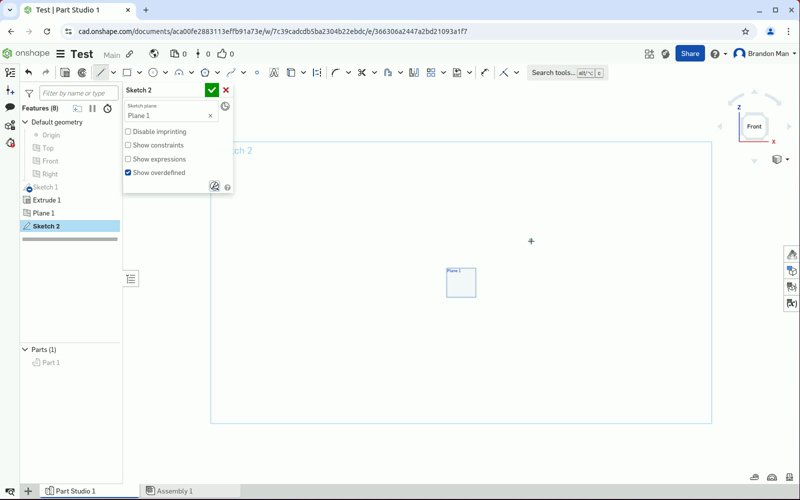
key_down(shift)
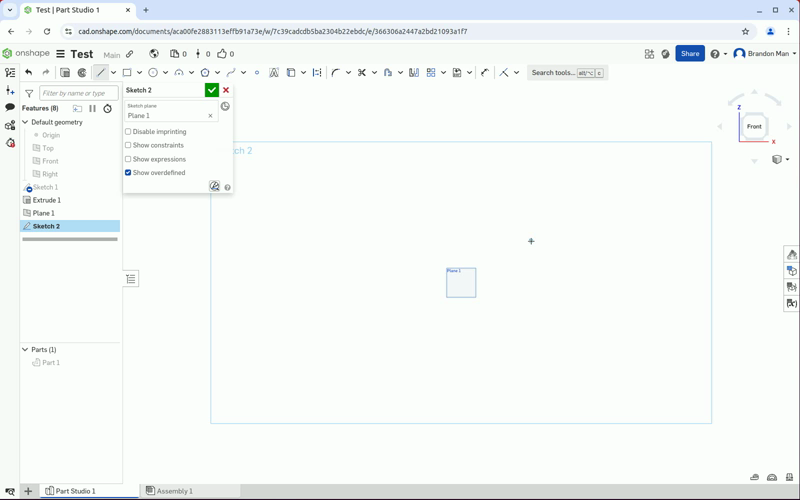
mouse_move(574, 283)
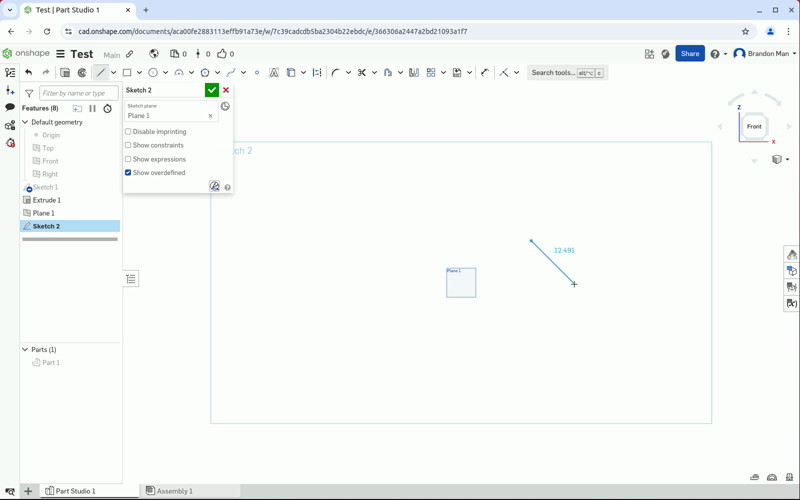
click(574, 283)
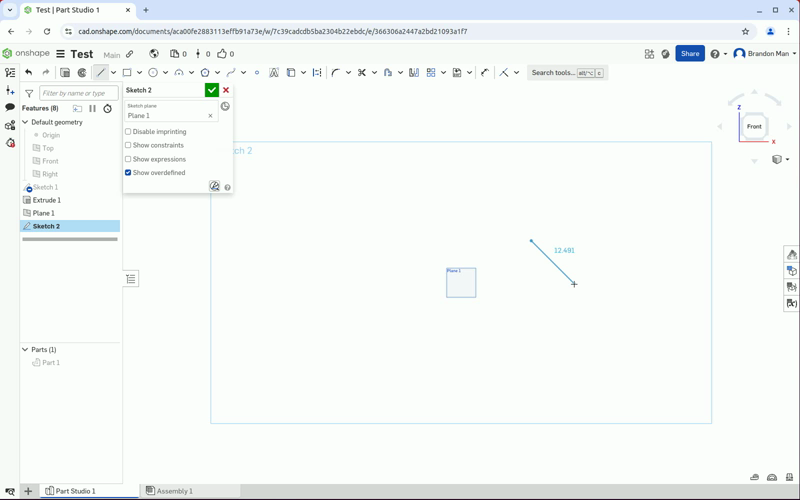
key_up(shift)
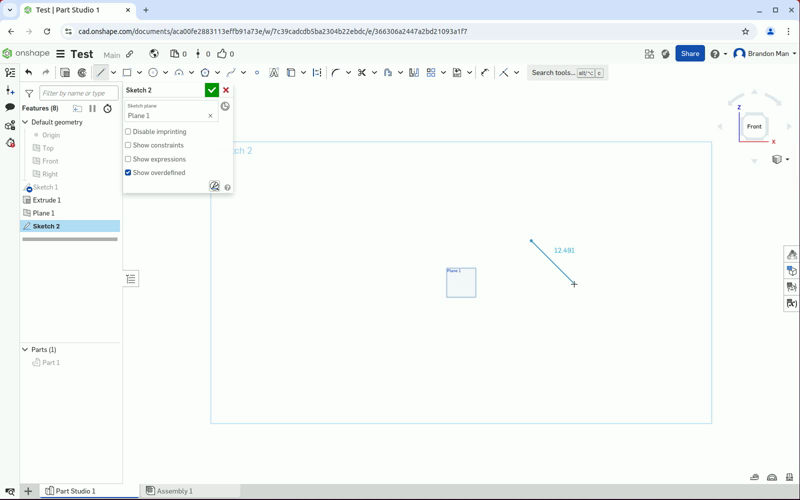
key_down(shift)
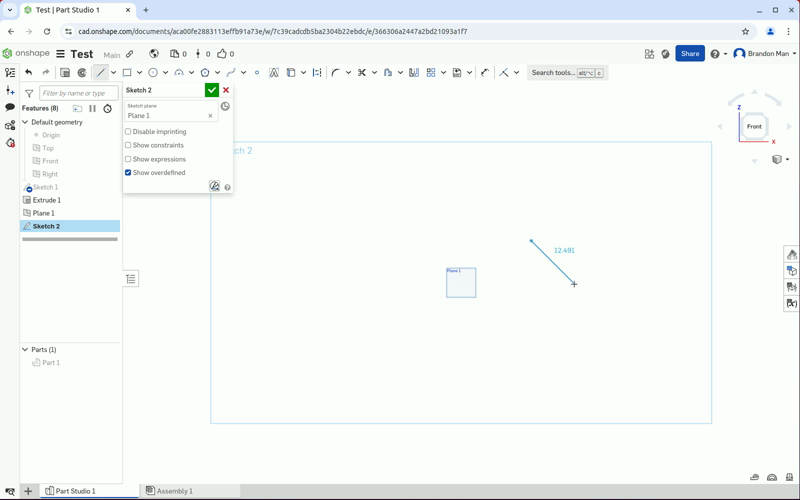
mouse_move(589, 283)
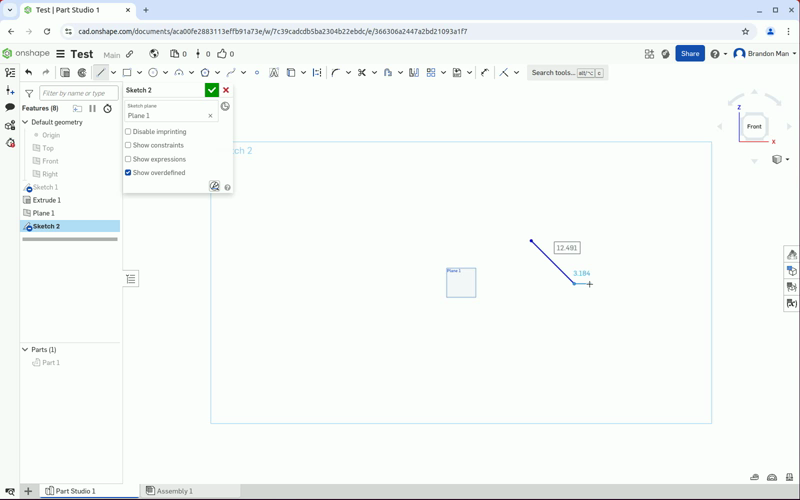
mouse_move(574, 240)
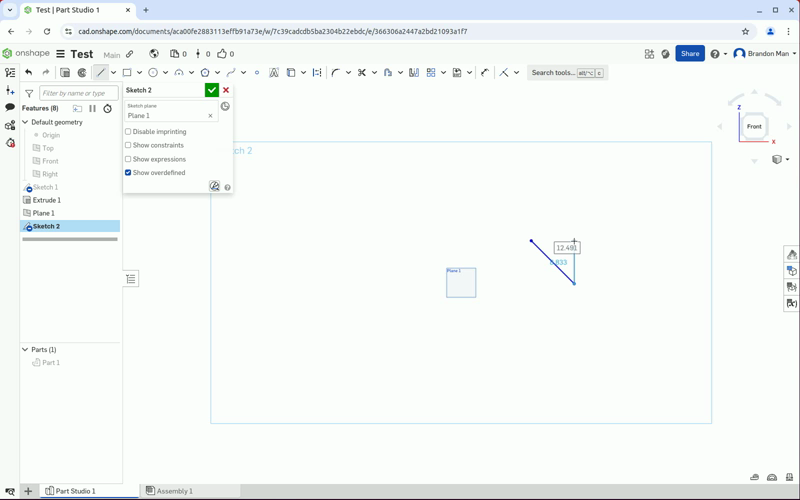
click(574, 240)
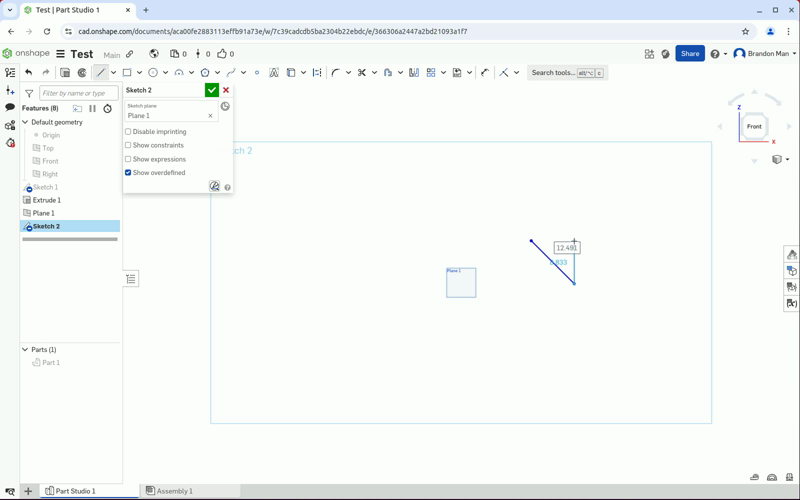
key_up(shift)
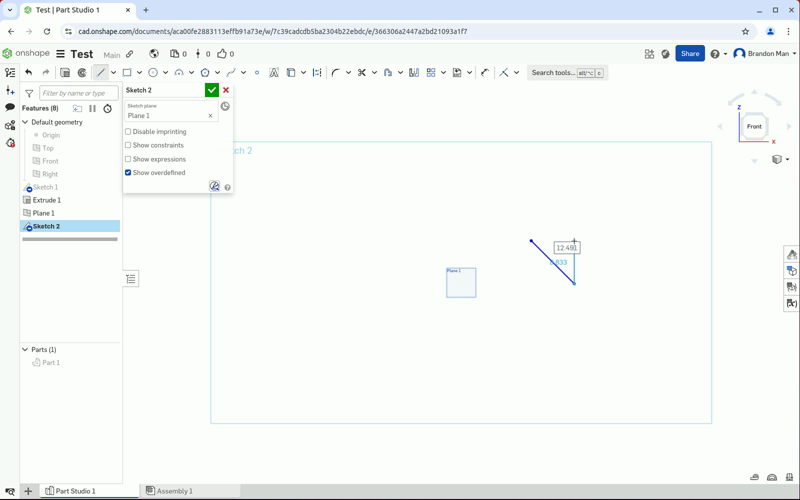
mouse_move(589, 240)
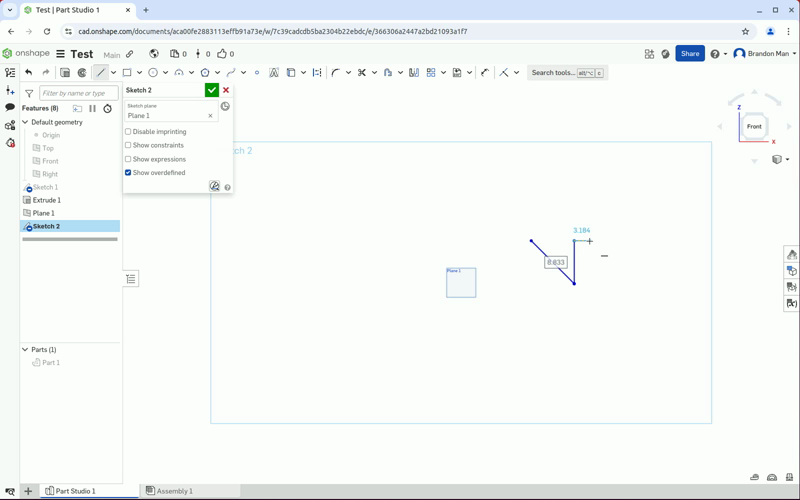
key_down(shift)
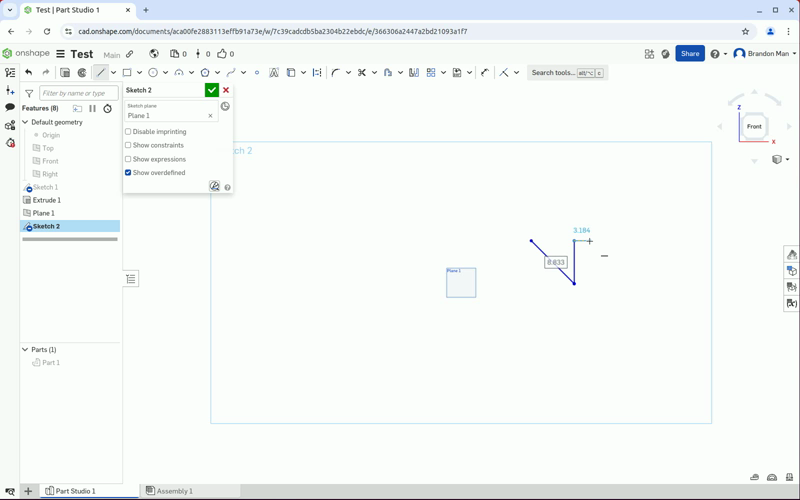
mouse_move(531, 240)
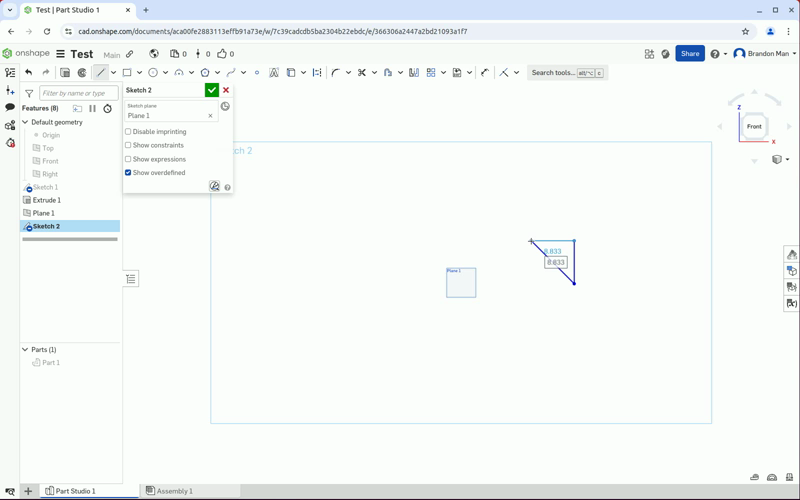
key_up(shift)
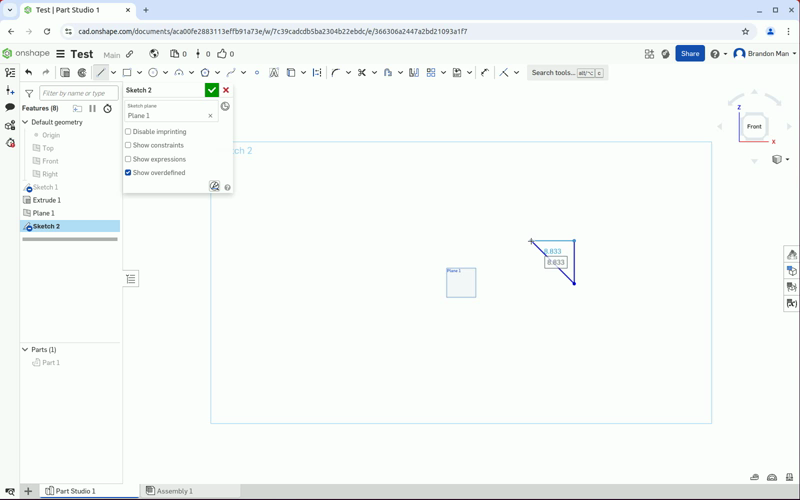
click(531, 240)
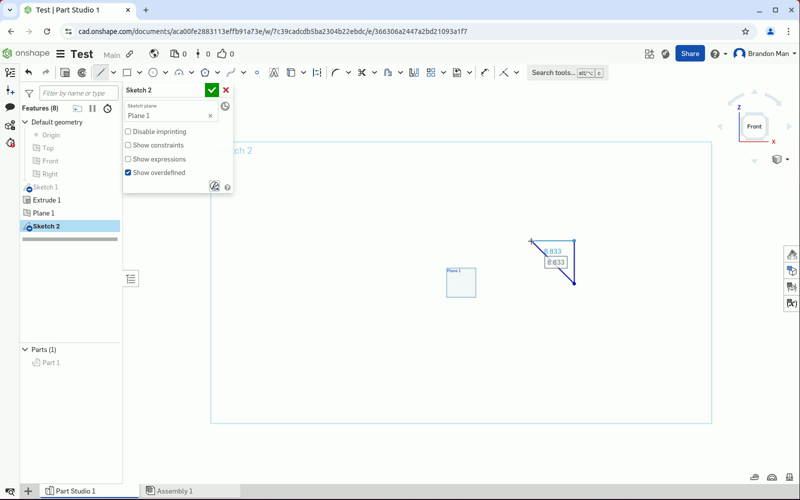
key(esc)
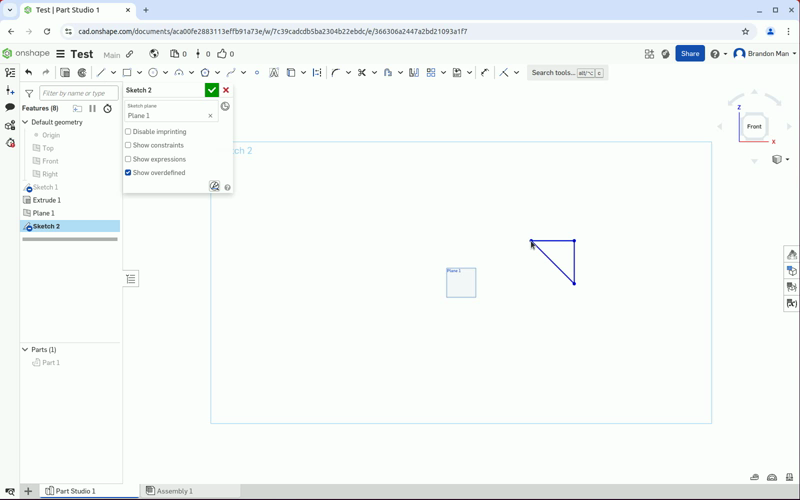
mouse_move(558, 252)
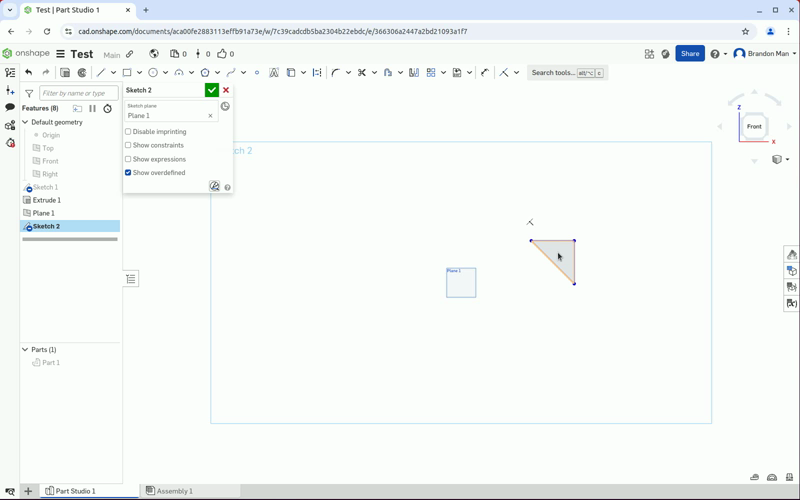
scroll(6)
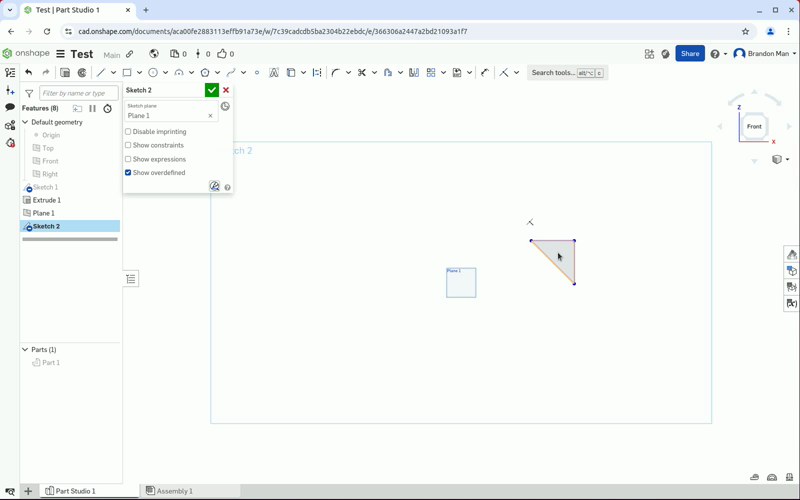
scroll(6)
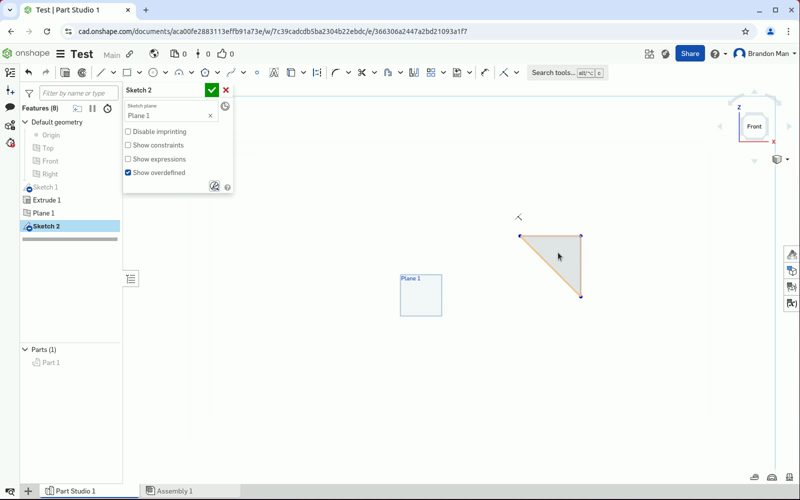
scroll(6)
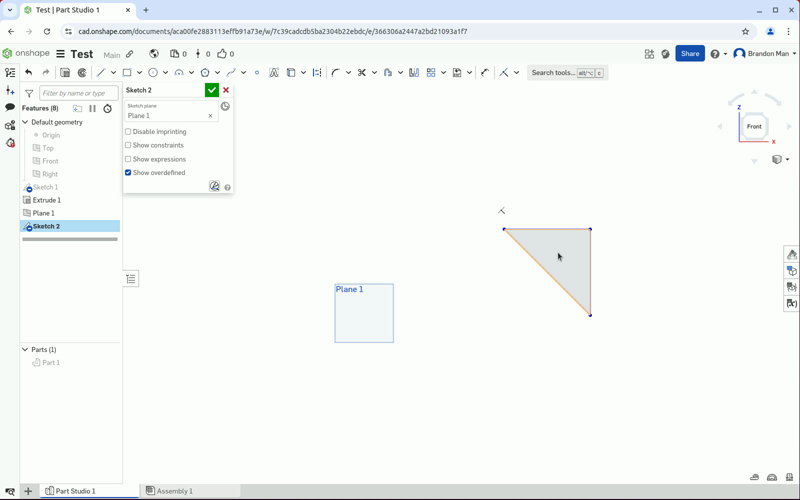
scroll(6)
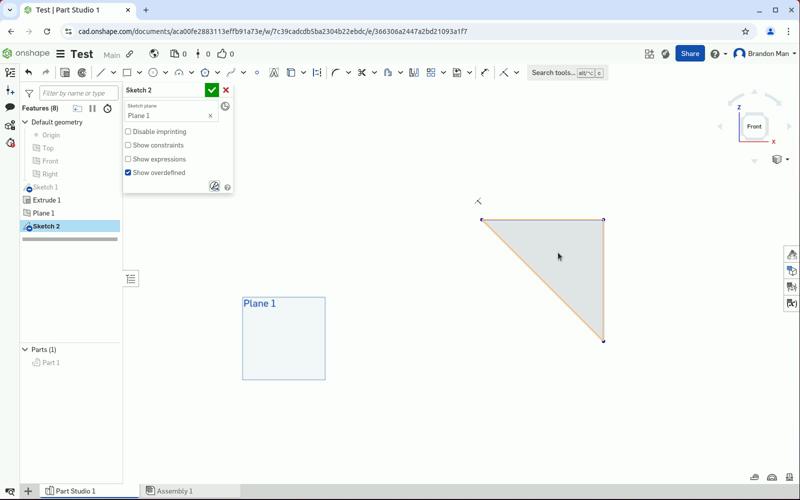
scroll(6)
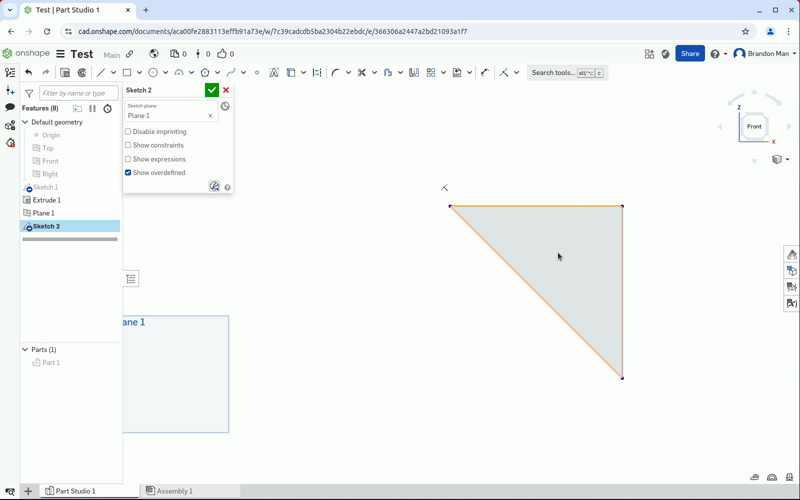
scroll(6)
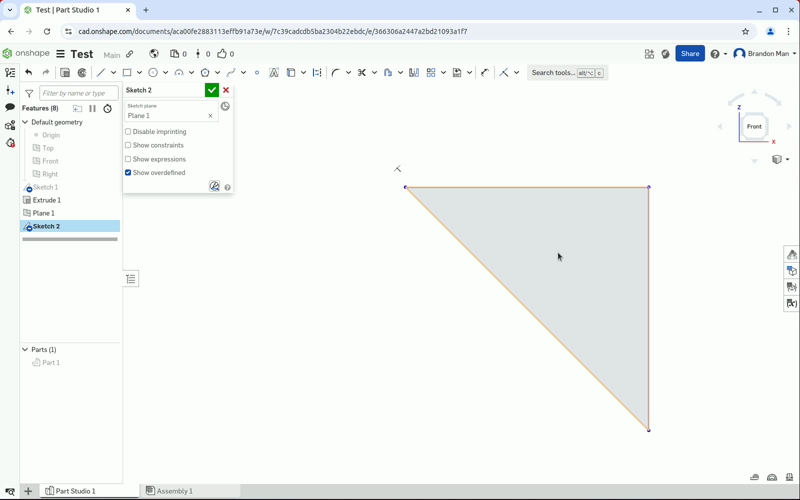
scroll(6)
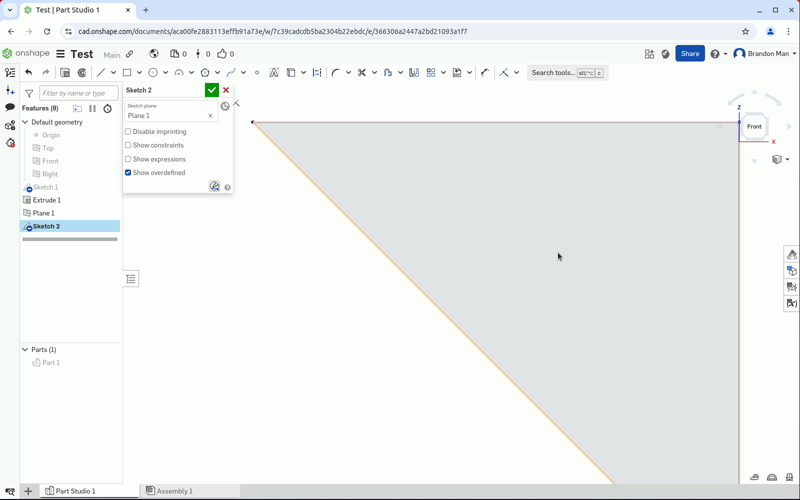
click(558, 252)
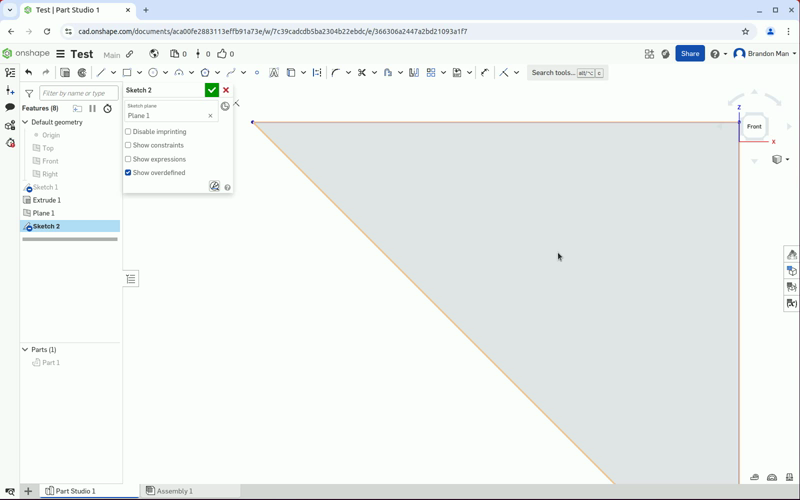
scroll(-6)
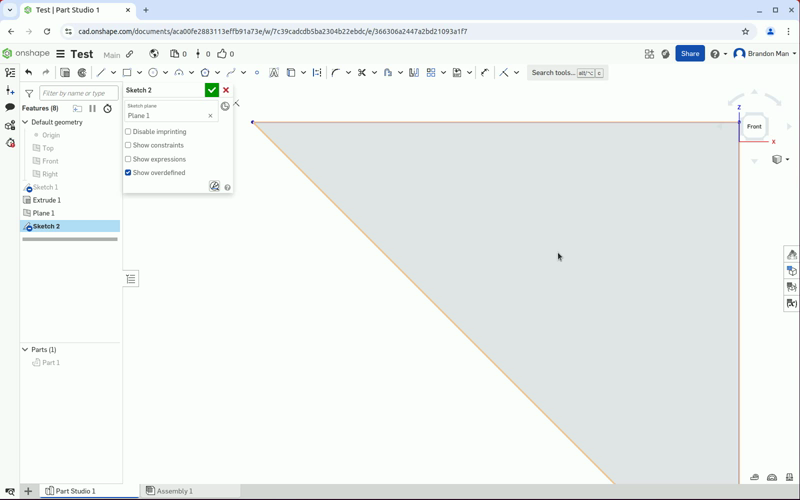
scroll(-6)
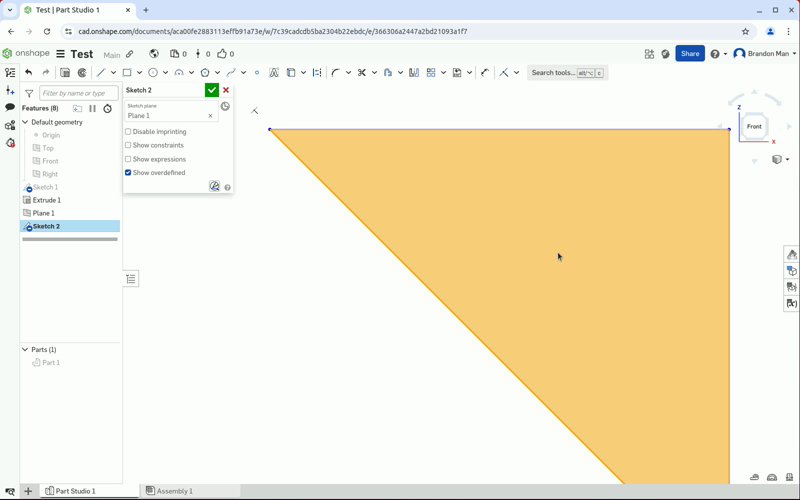
scroll(-6)
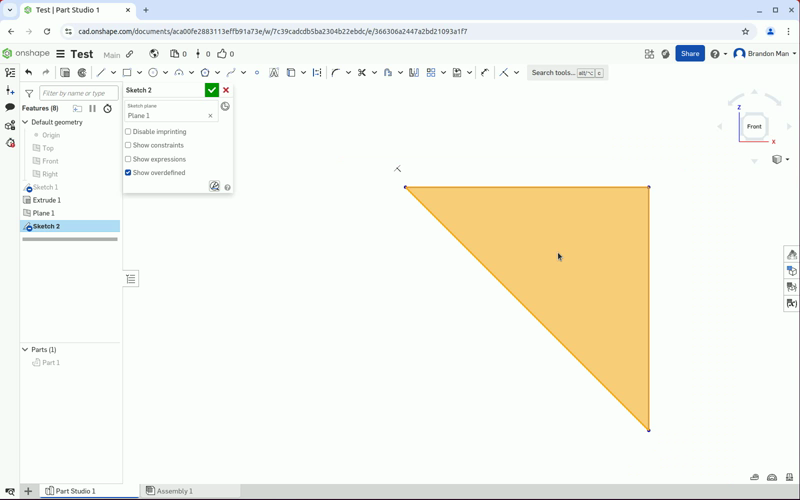
scroll(-6)
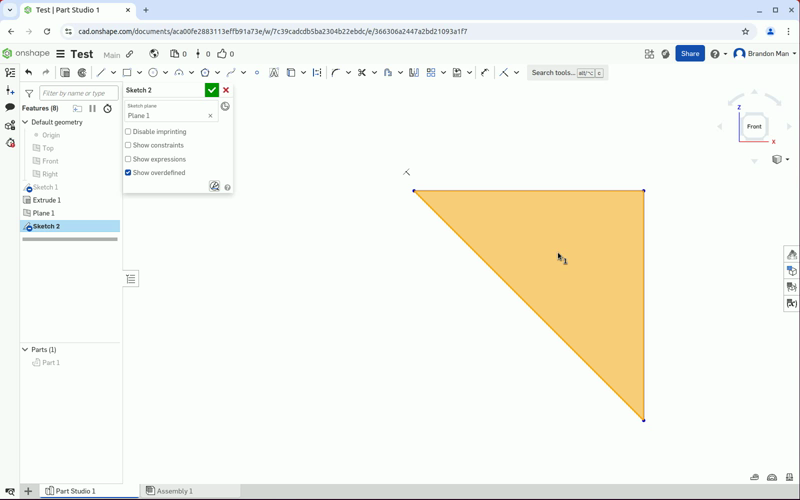
scroll(-6)
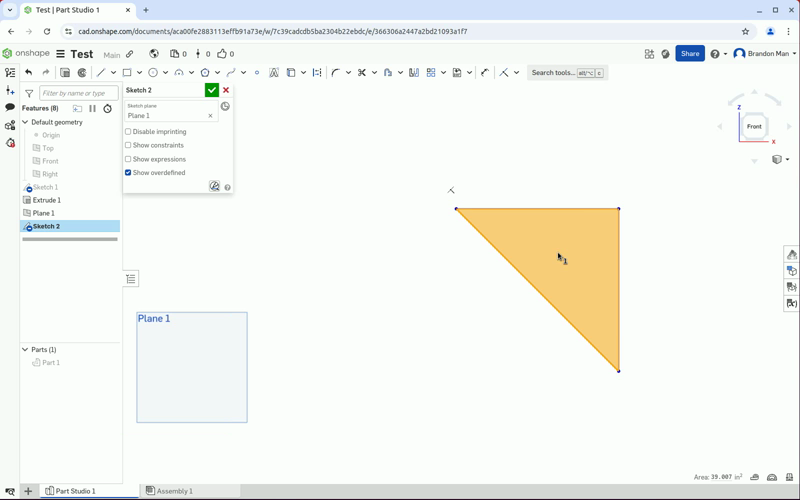
scroll(-6)
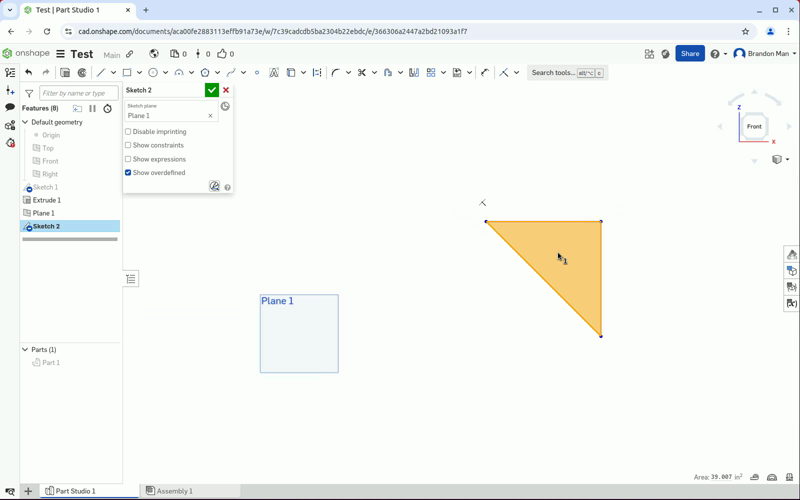
scroll(-6)
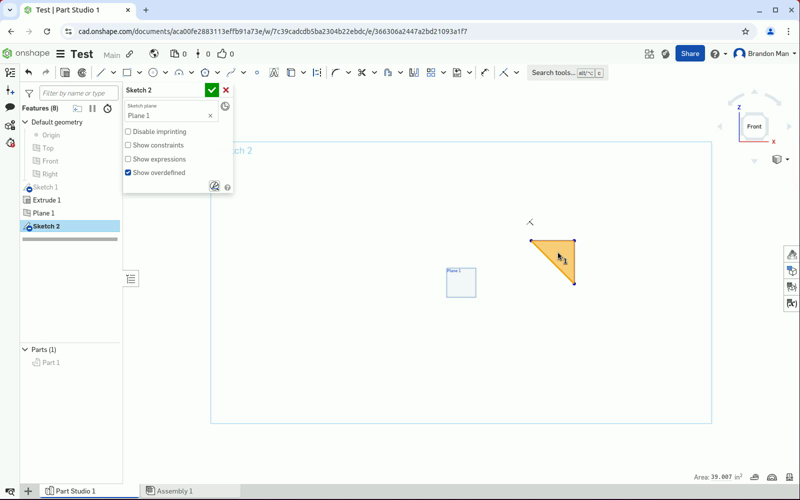
mouse_move(73, 352)
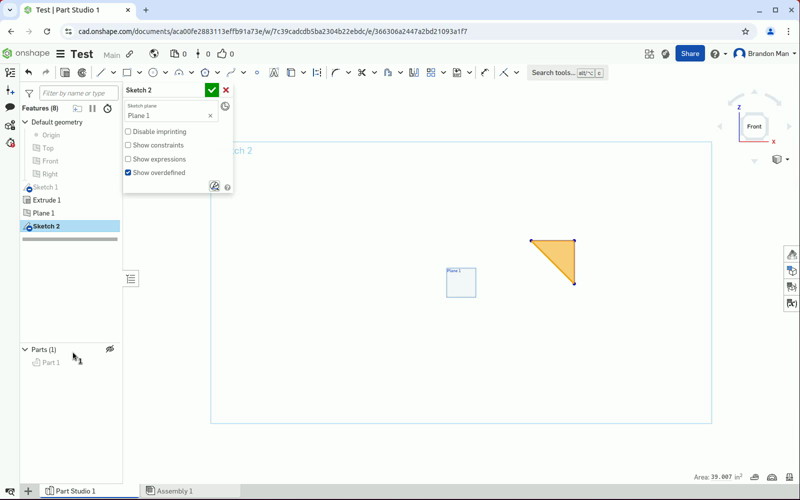
key(shift+y)
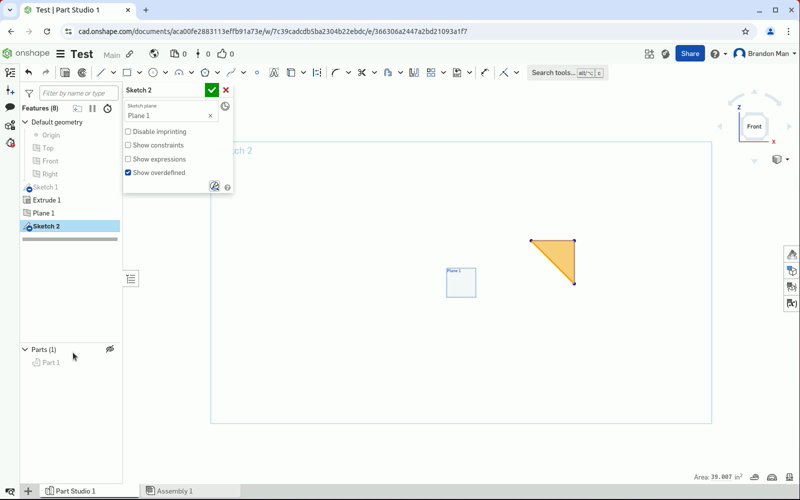
key(shift+e)
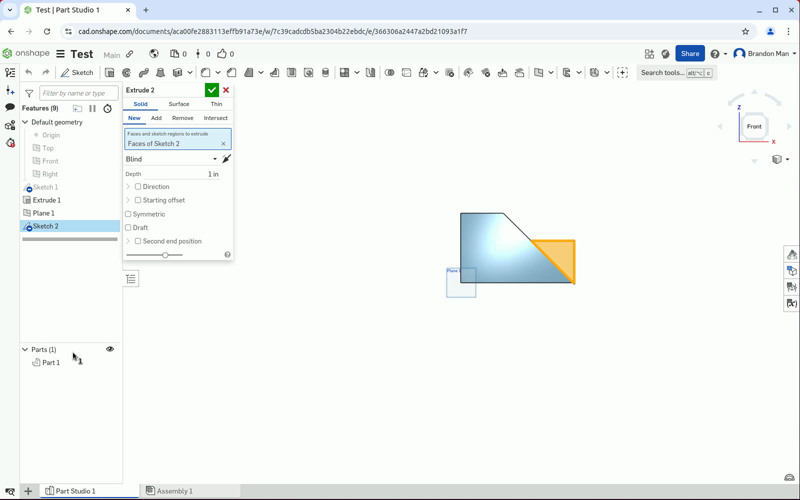
mouse_move(143, 106)
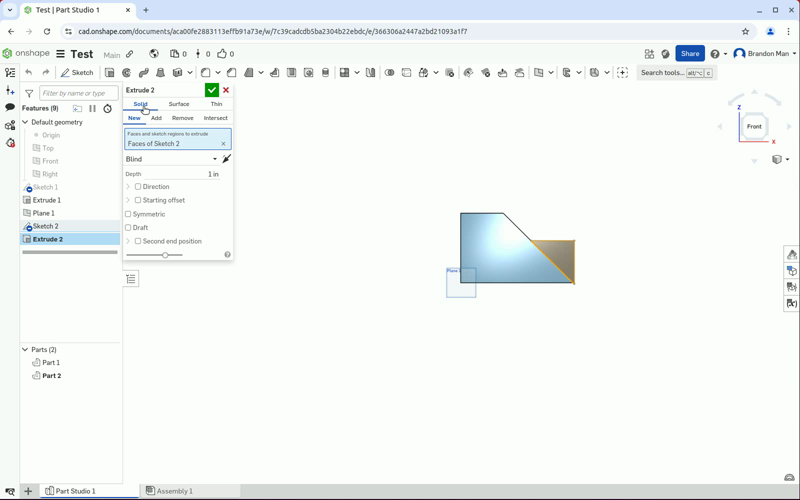
click(143, 106)
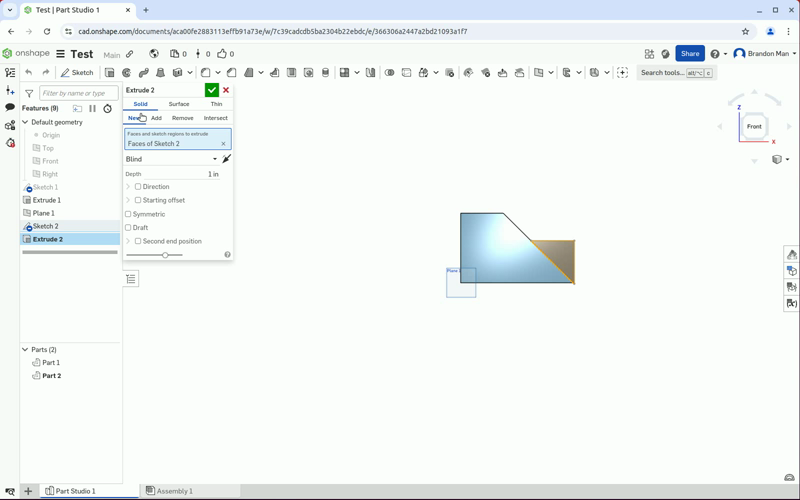
mouse_move(137, 120)
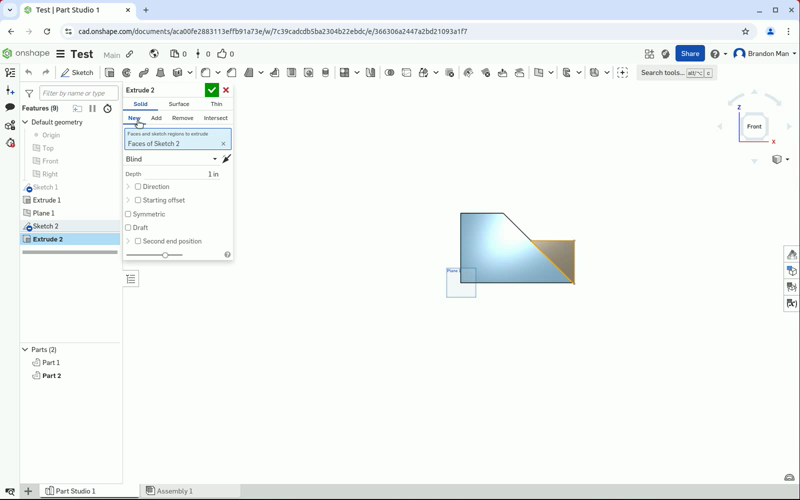
click(137, 120)
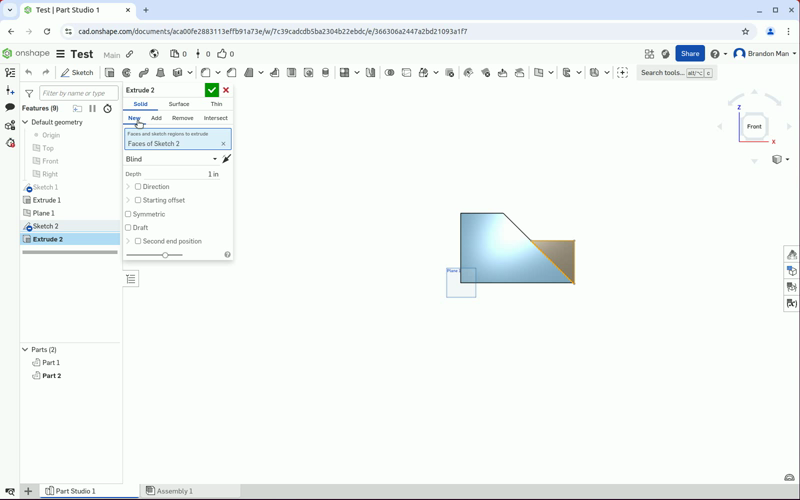
key(tab, 4)
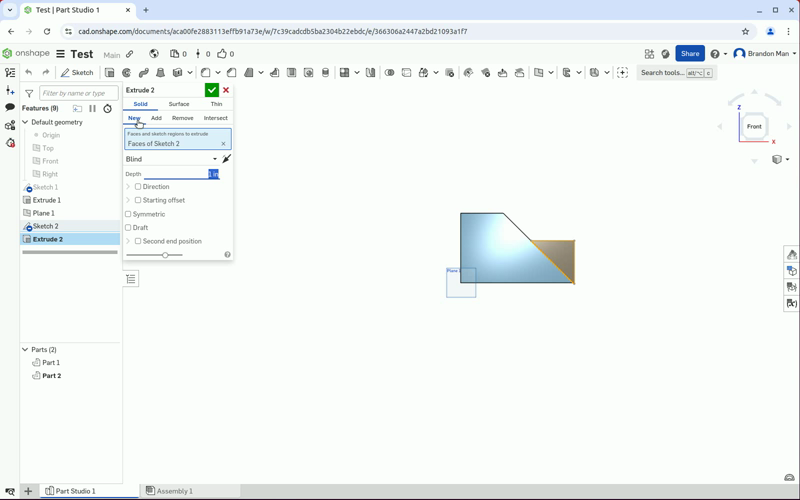
text(-8.666)
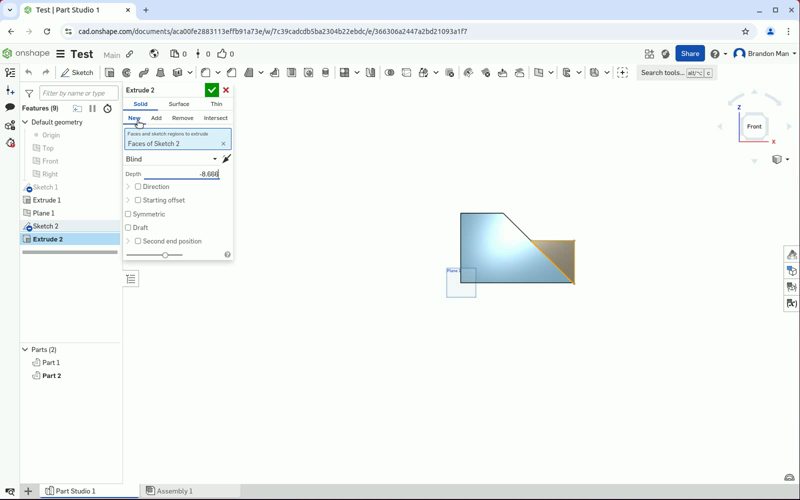
key(enter)
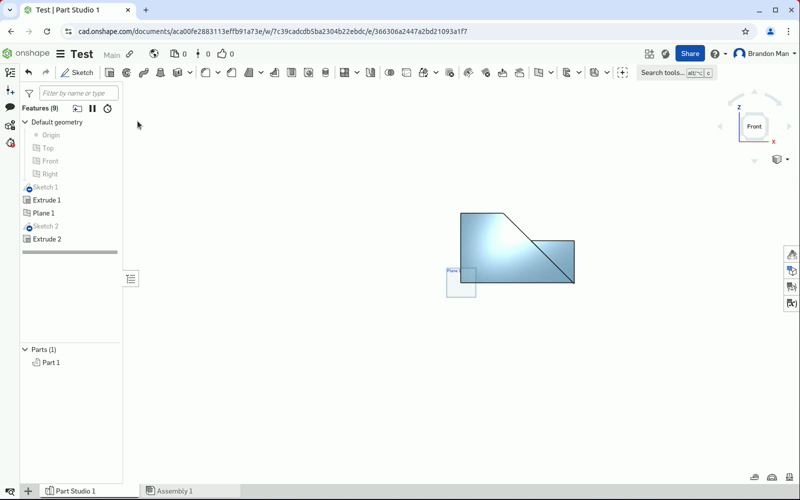
key(shift+h)
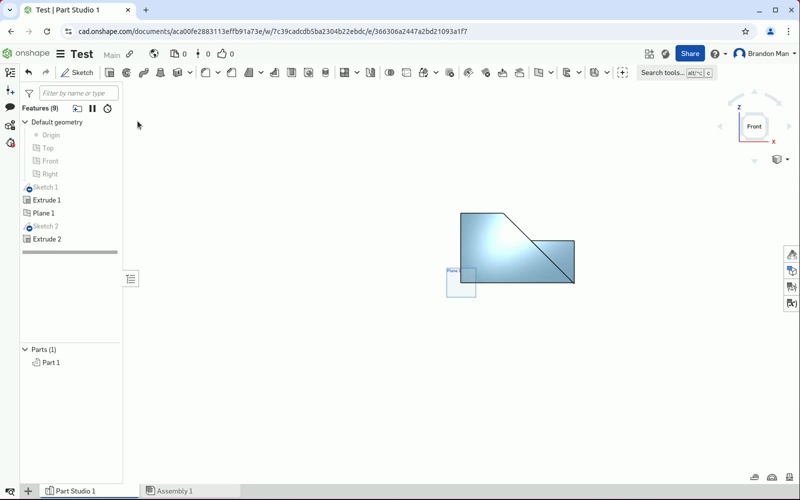
key(shift+h)
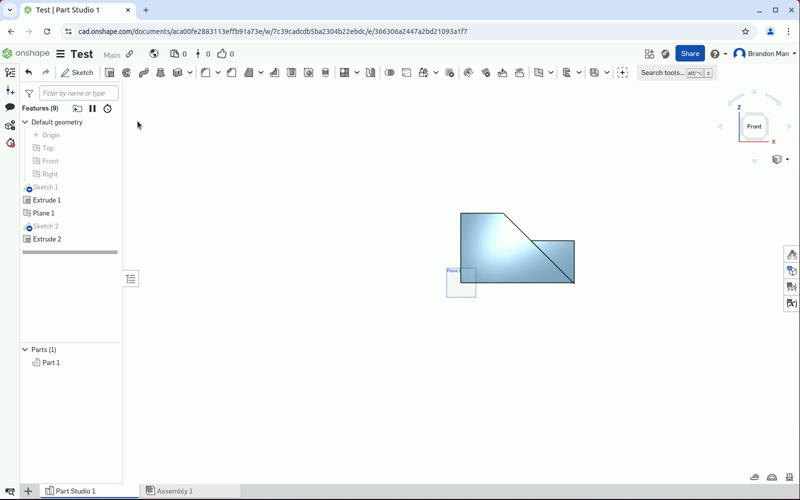
mouse_move(73, 189)
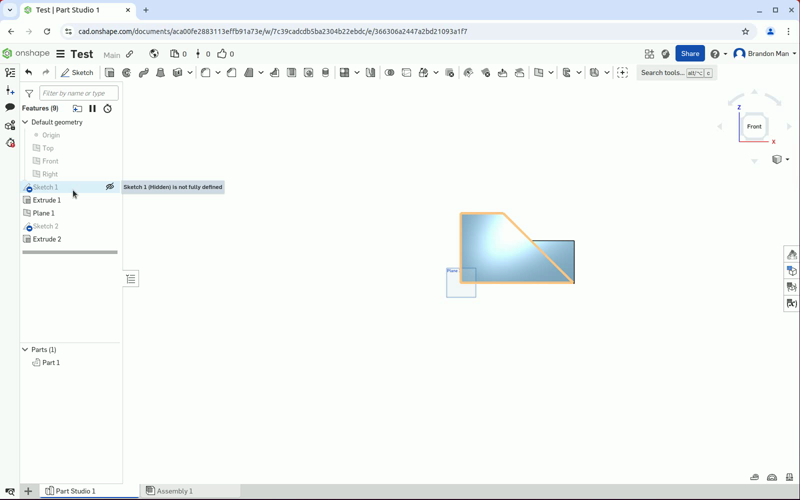
click(73, 189)
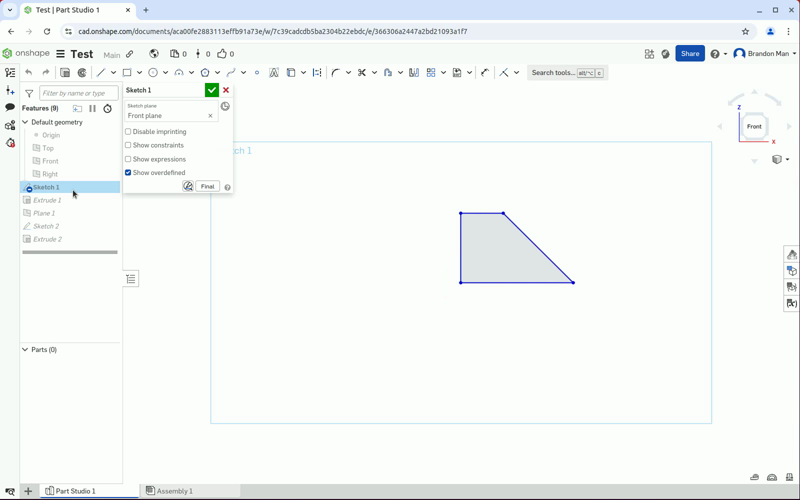
mouse_move(229, 92)
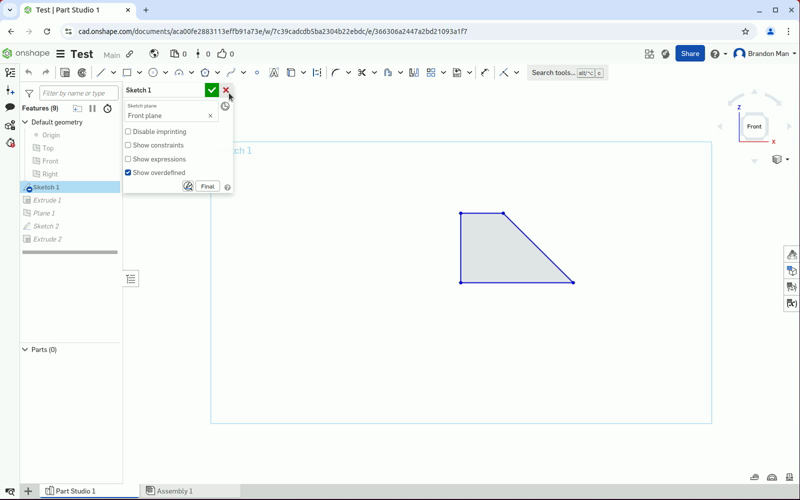
click(229, 92)
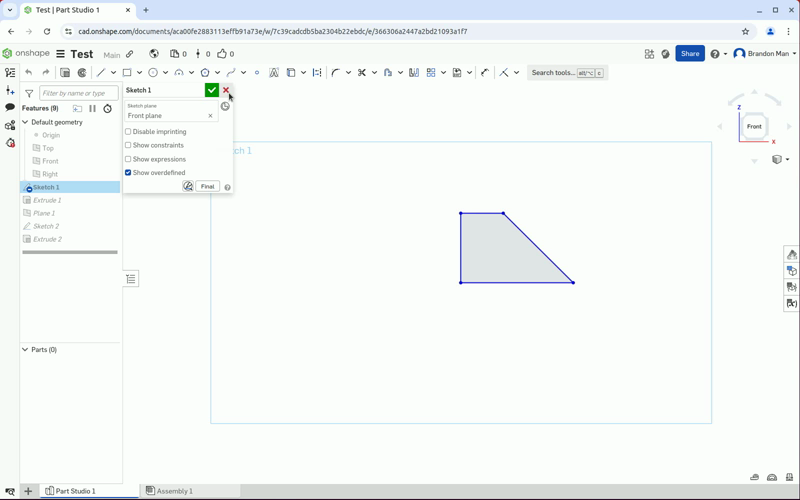
key(shift+s)
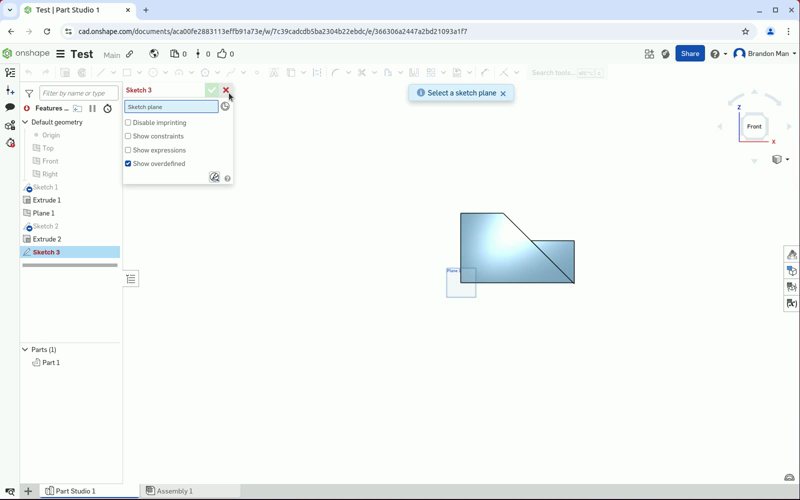
mouse_move(73, 215)
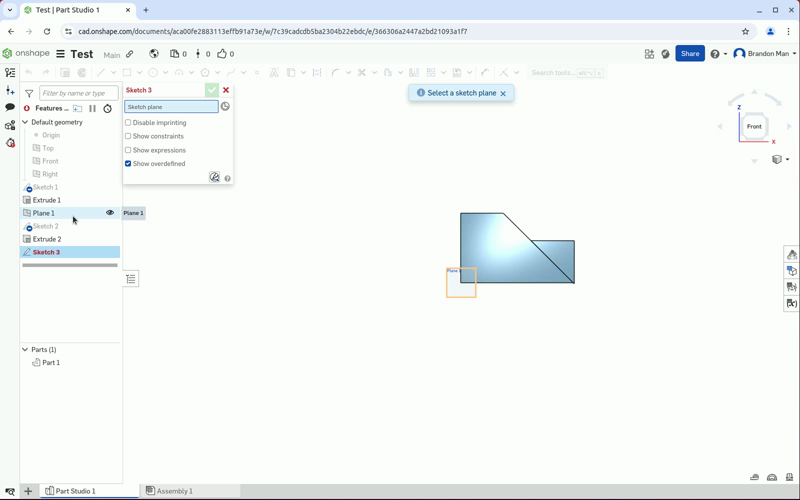
click(73, 215)
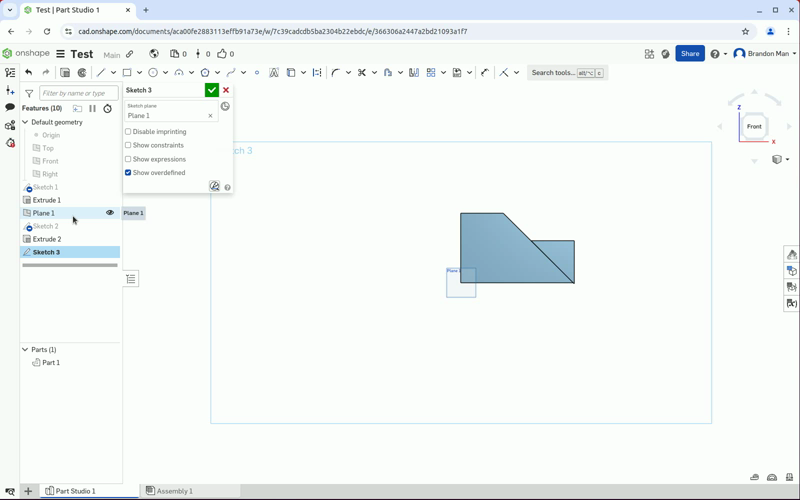
mouse_move(73, 352)
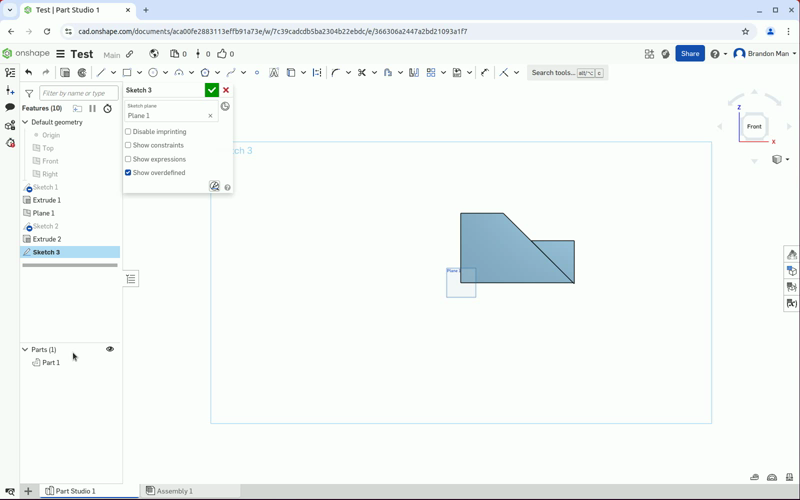
key(y)
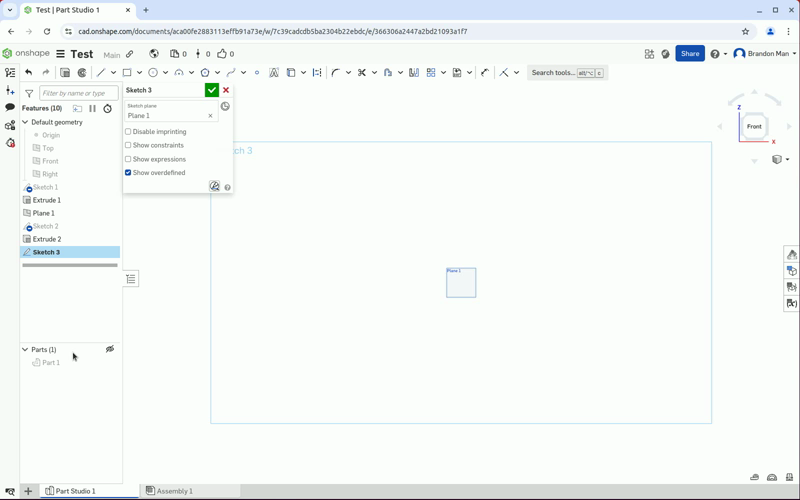
key(l)
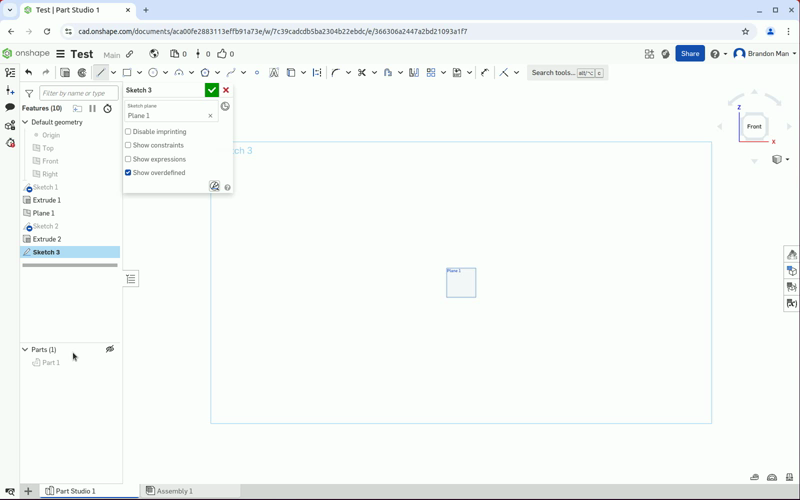
key_down(shift)
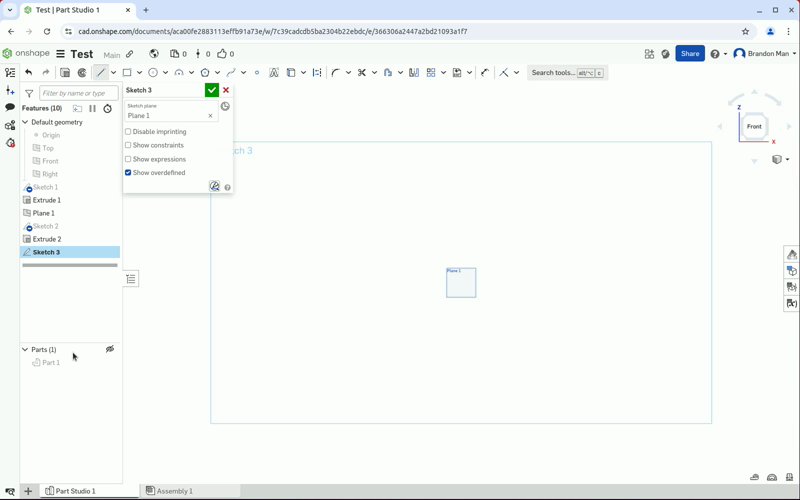
mouse_move(531, 240)
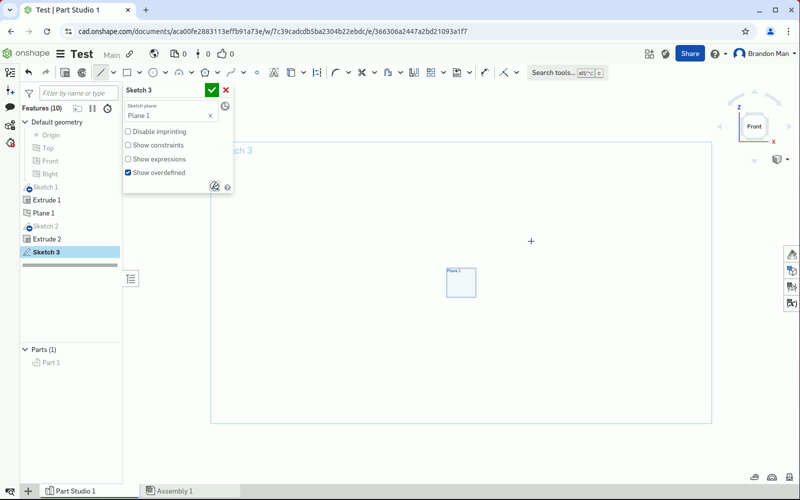
click(531, 240)
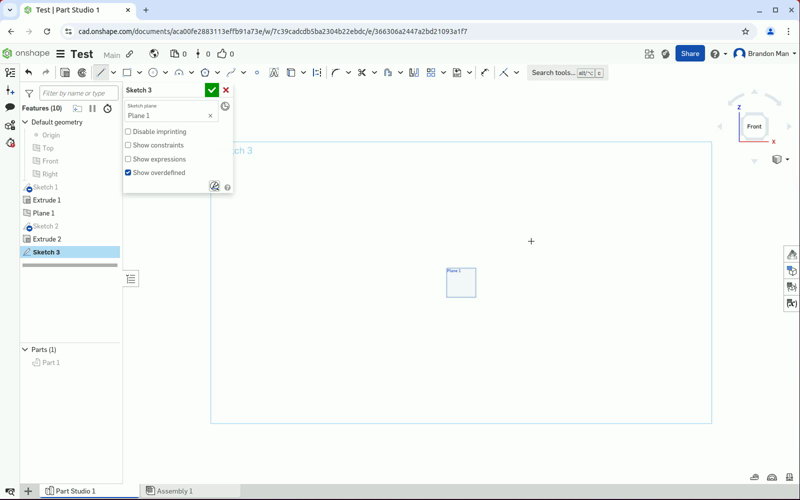
key_up(shift)
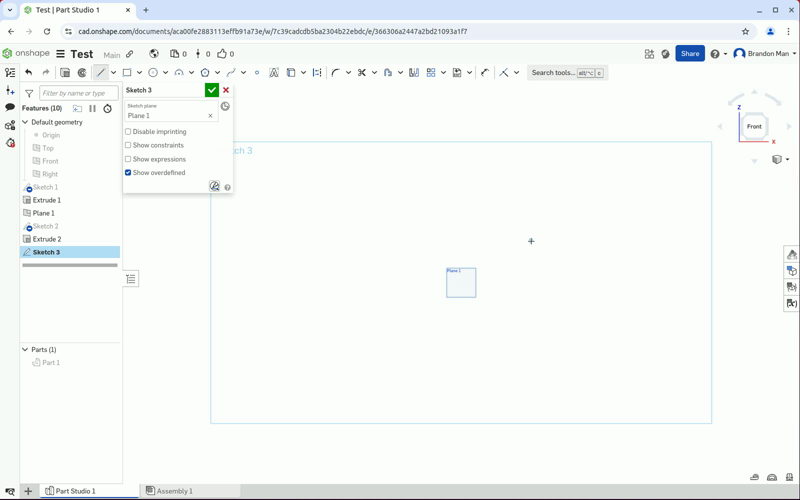
key_down(shift)
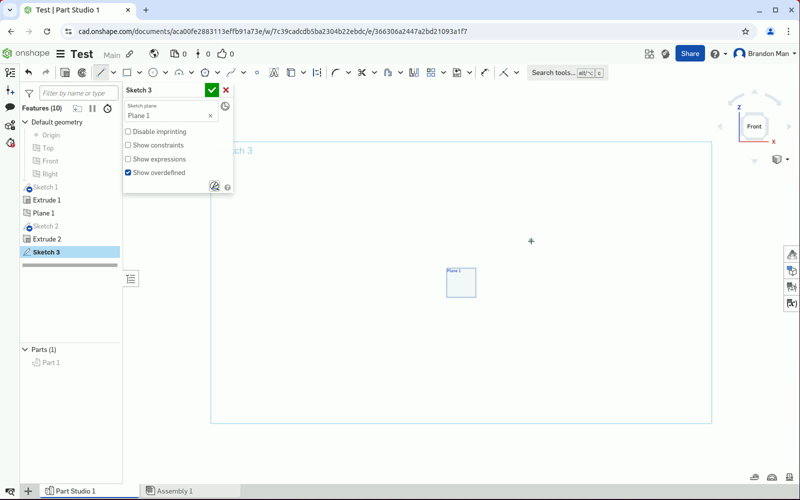
mouse_move(574, 283)
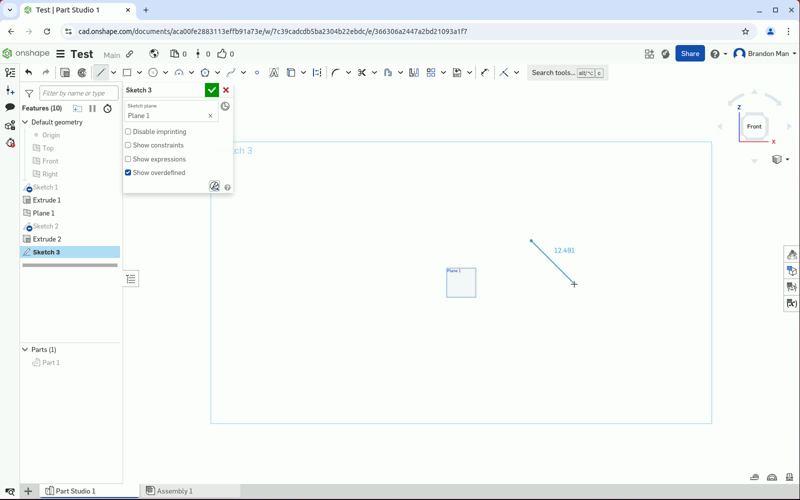
click(574, 283)
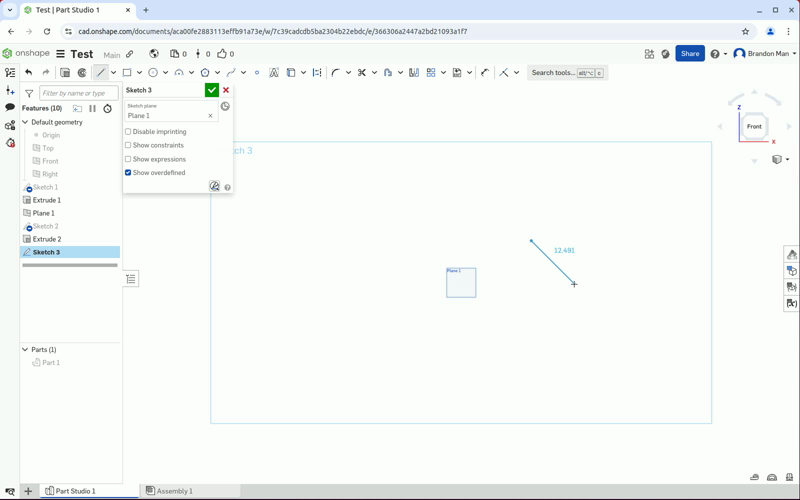
key_up(shift)
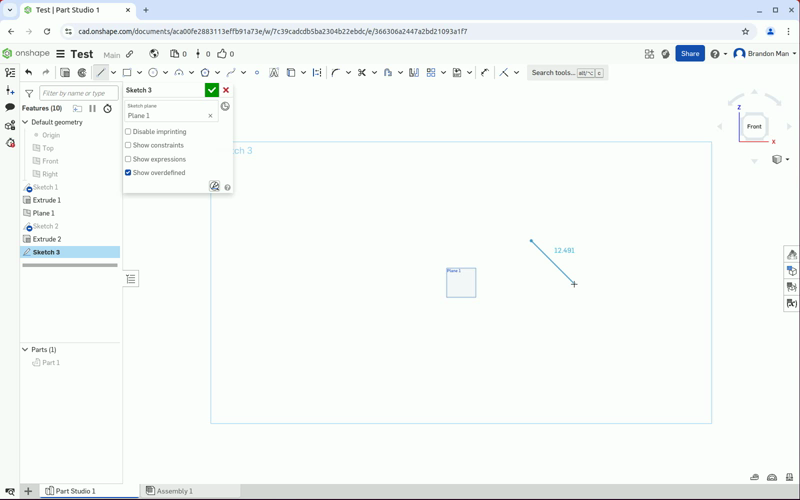
key_down(shift)
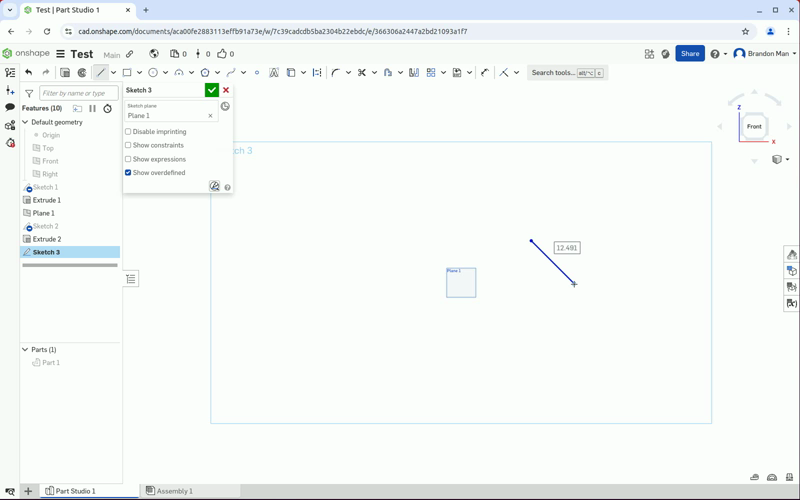
mouse_move(589, 283)
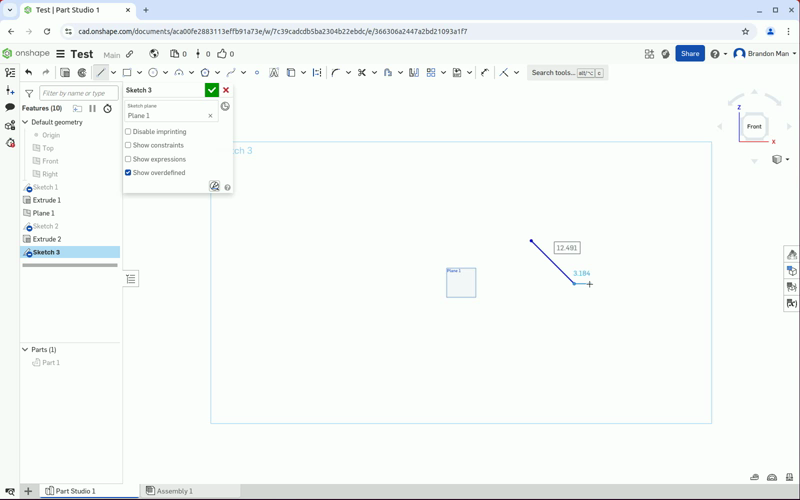
mouse_move(574, 240)
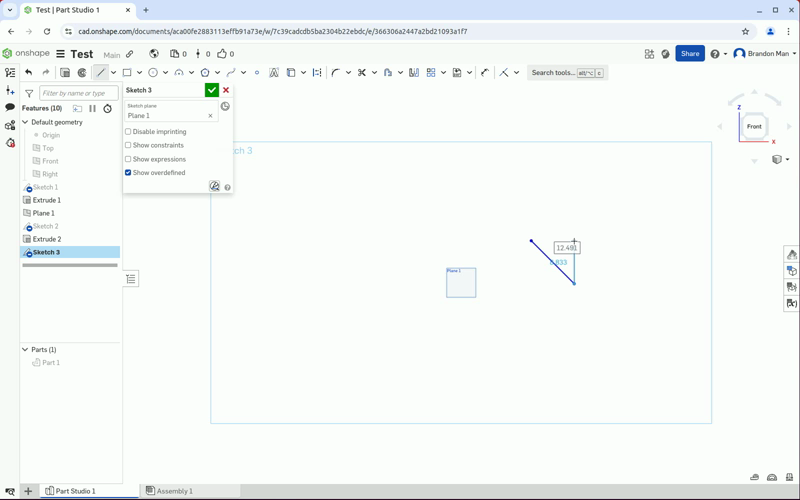
click(574, 240)
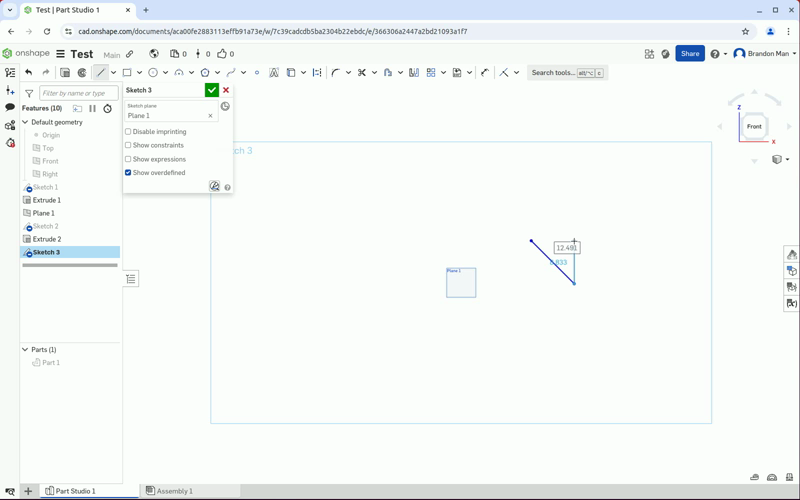
key_up(shift)
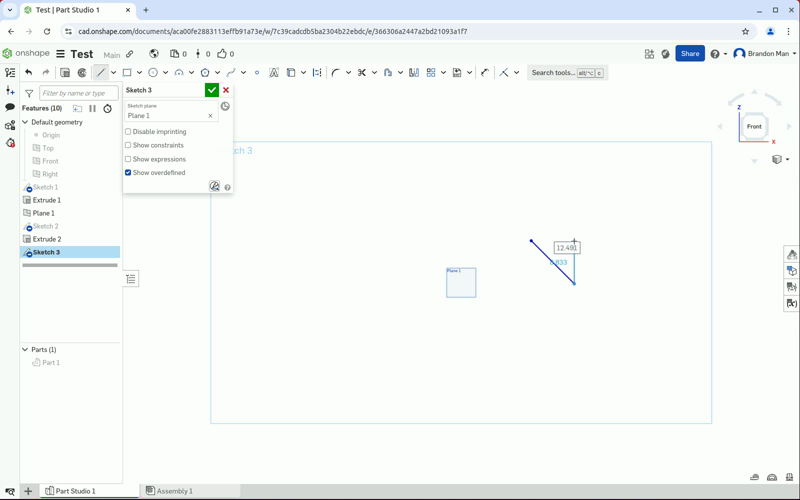
mouse_move(589, 240)
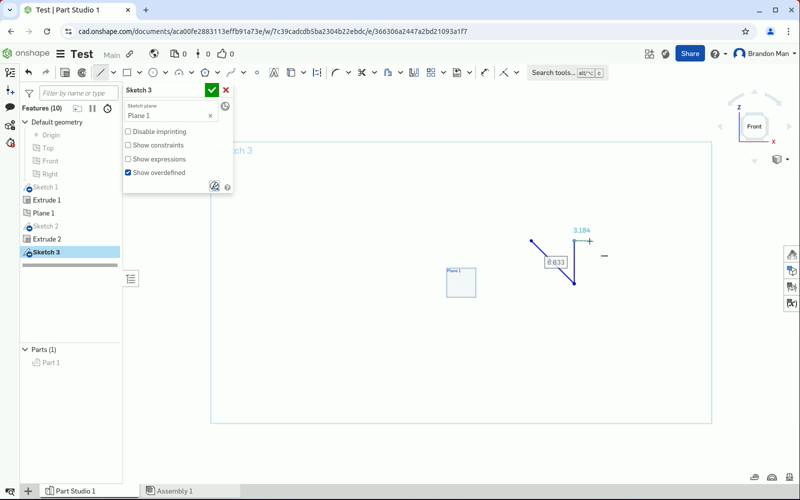
key_down(shift)
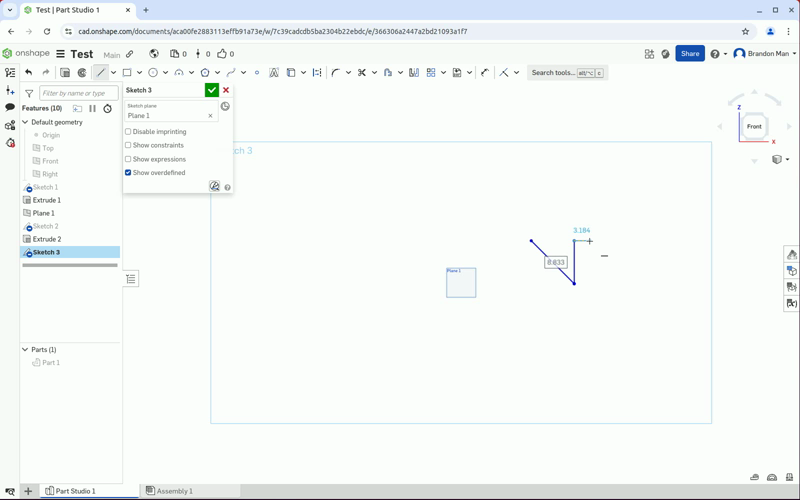
mouse_move(531, 240)
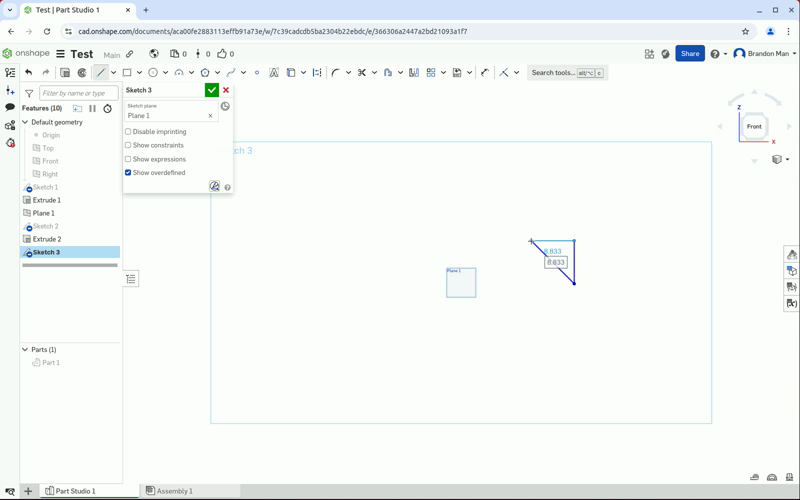
key_up(shift)
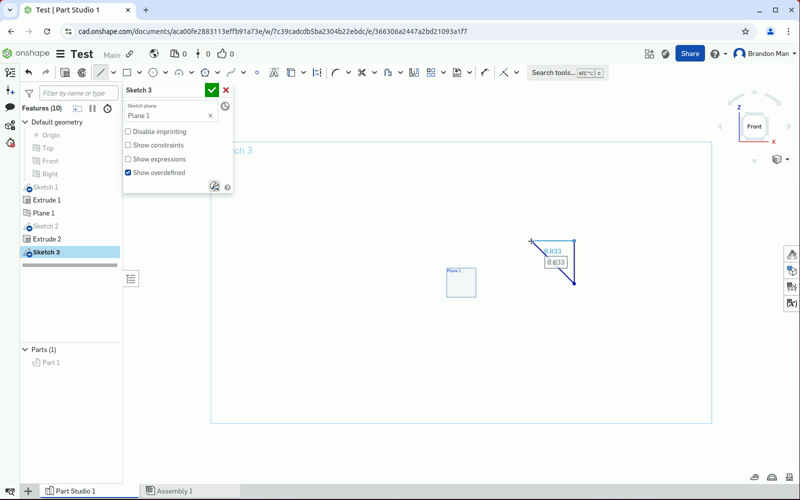
click(531, 240)
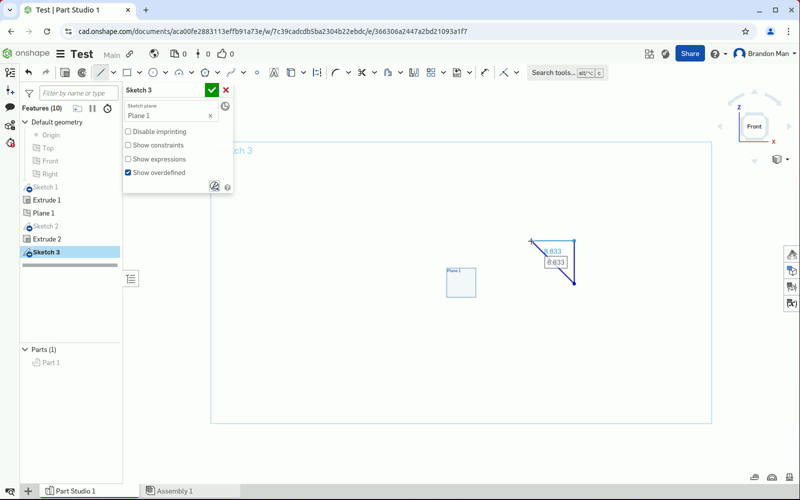
key(esc)
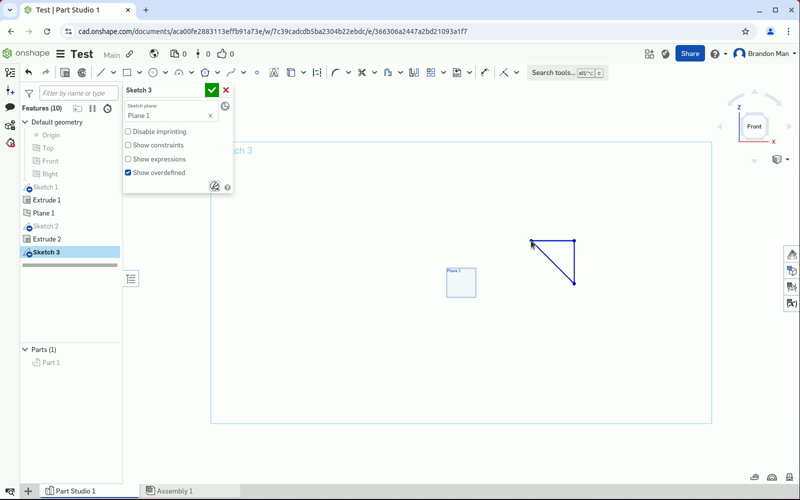
mouse_move(569, 244)
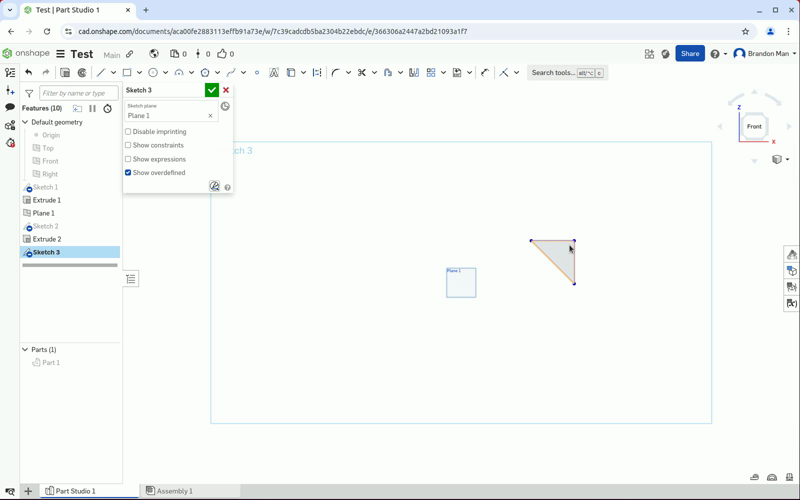
scroll(6)
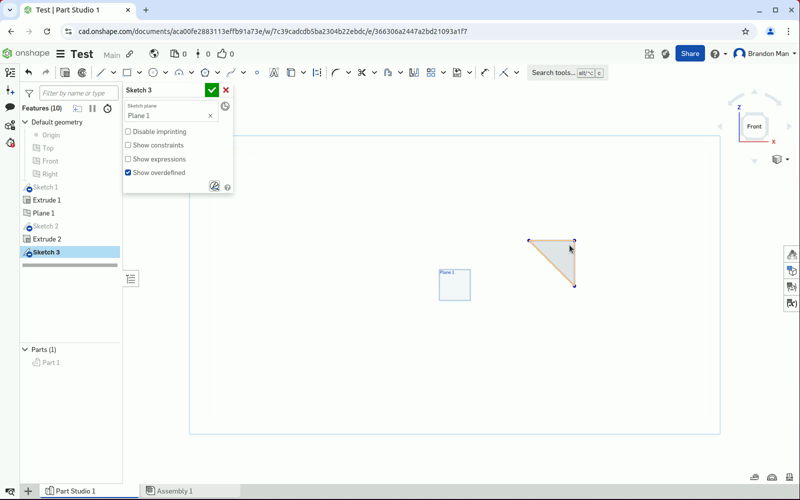
scroll(6)
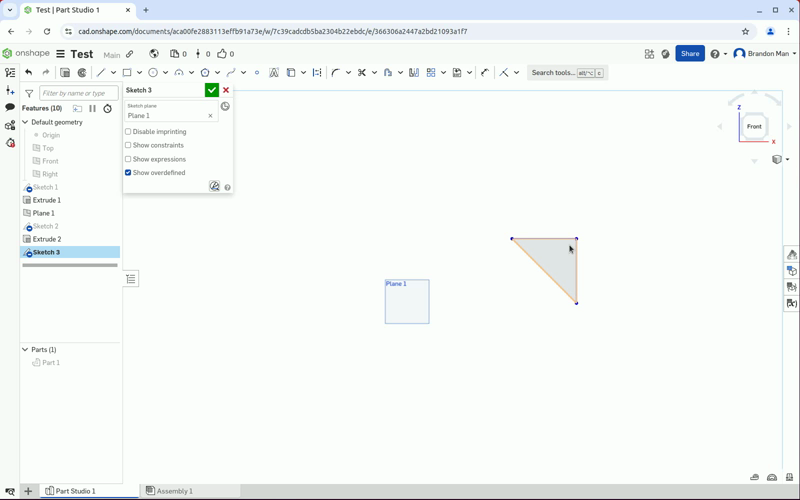
scroll(6)
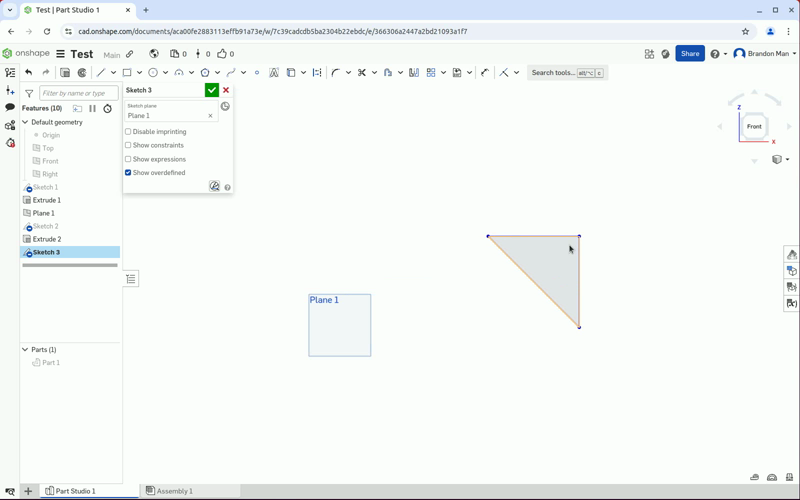
scroll(6)
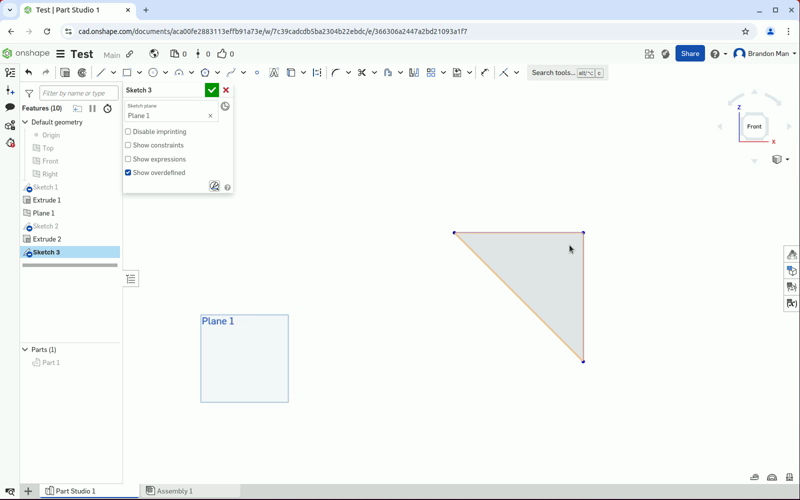
scroll(6)
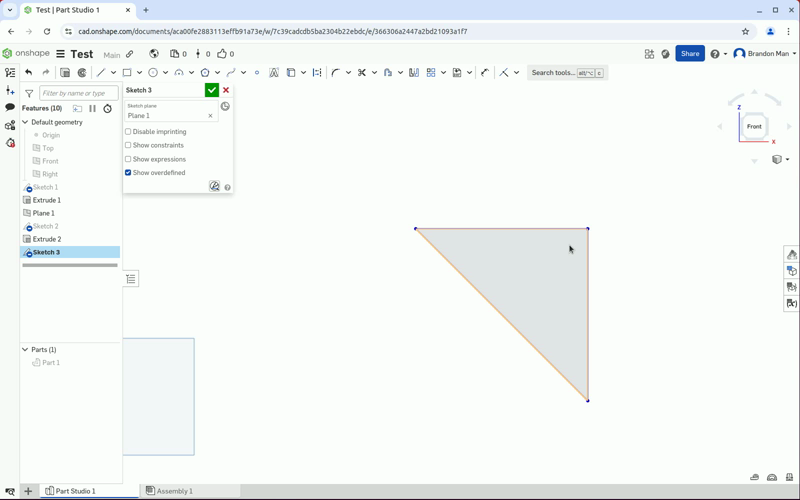
scroll(6)
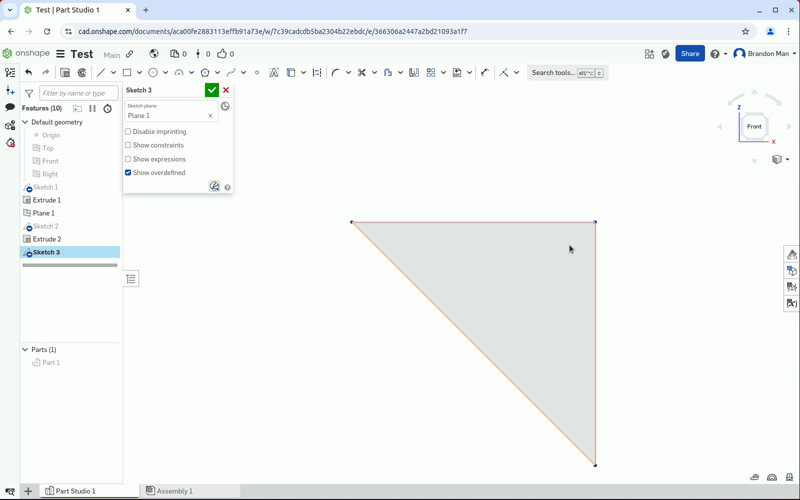
scroll(6)
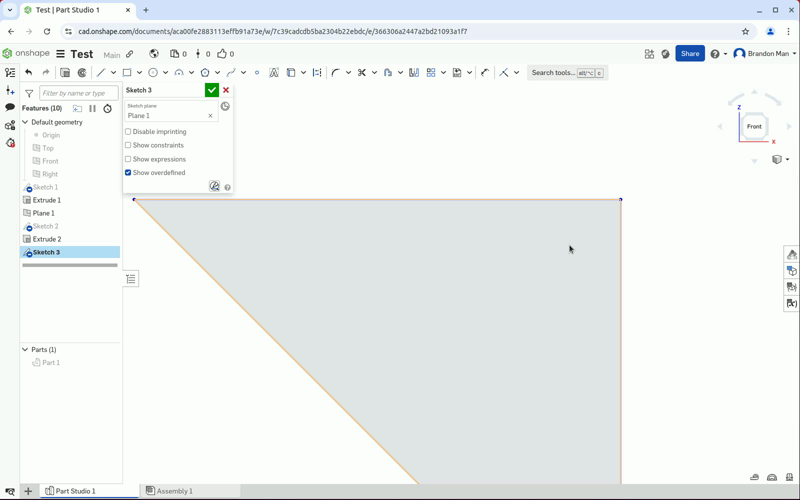
click(569, 244)
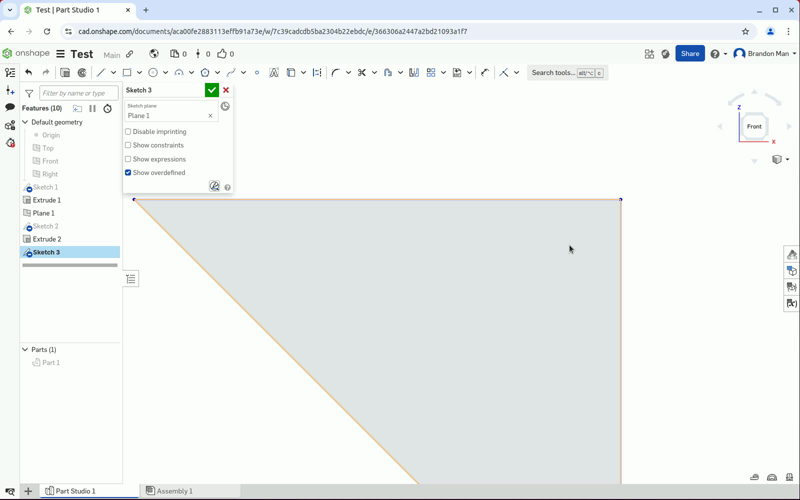
scroll(-6)
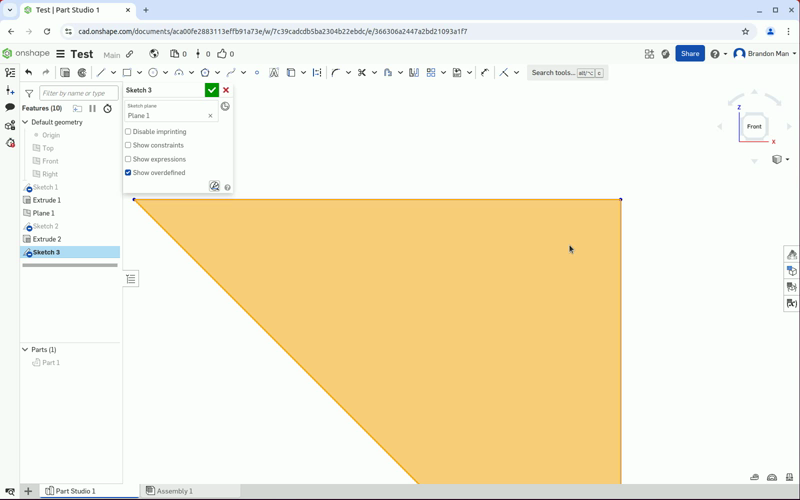
scroll(-6)
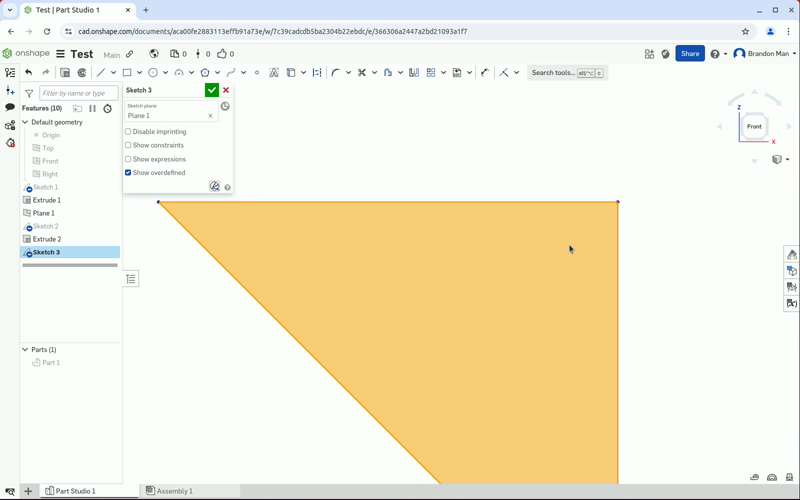
scroll(-6)
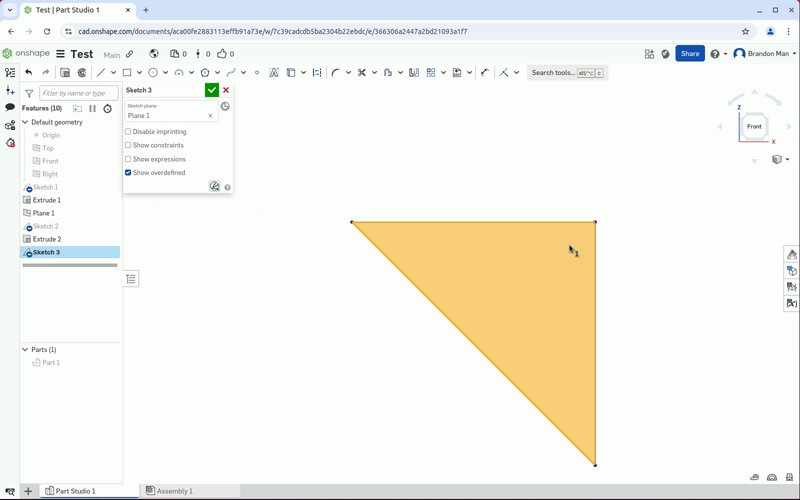
scroll(-6)
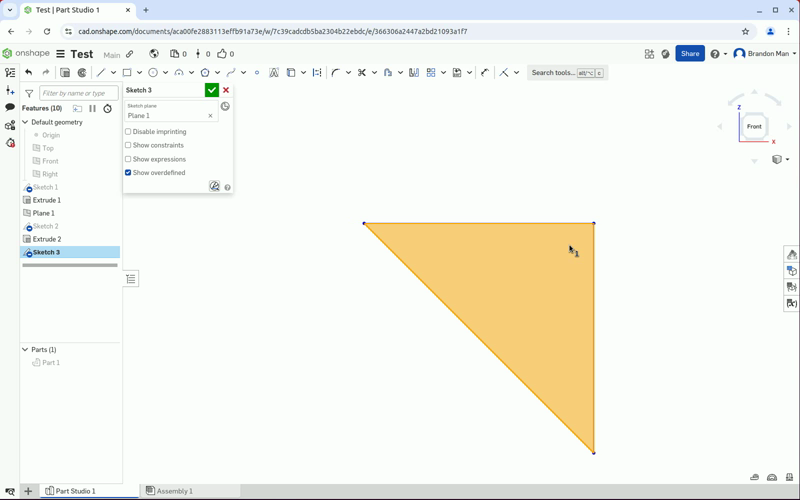
scroll(-6)
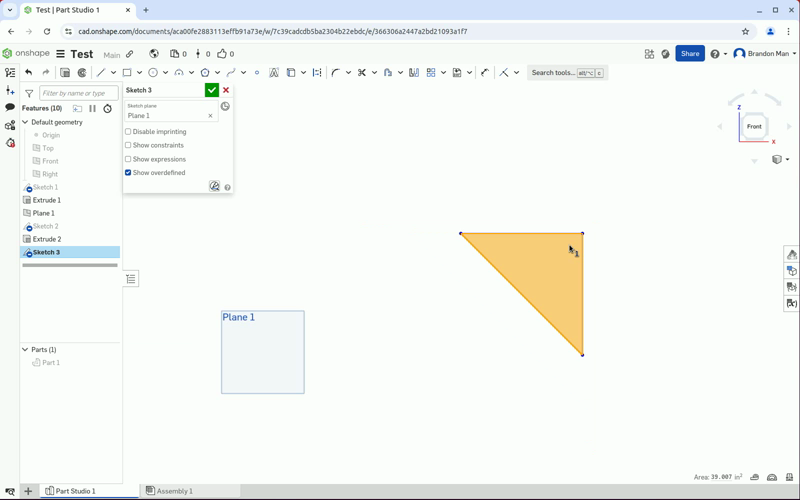
scroll(-6)
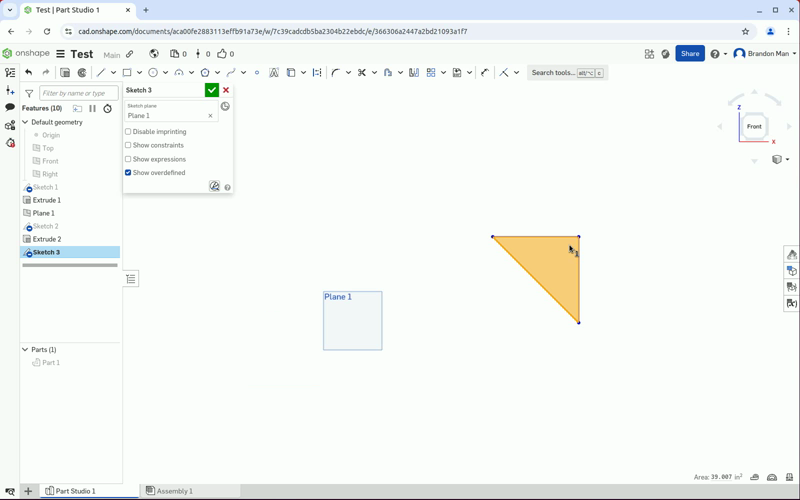
scroll(-6)
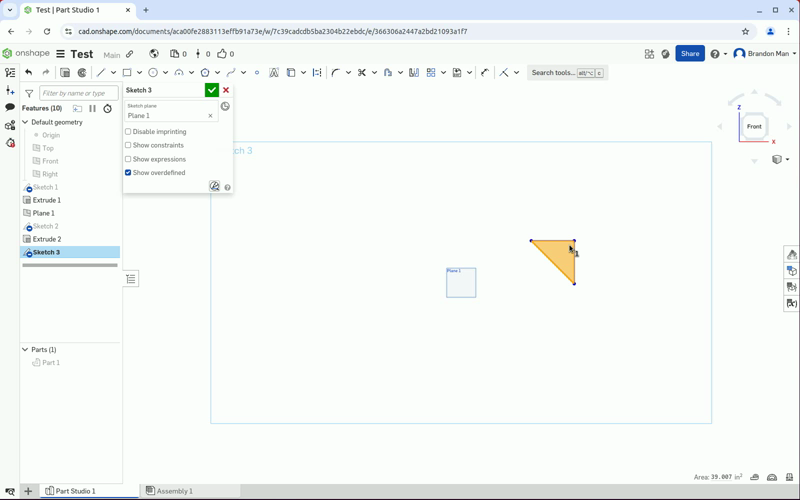
mouse_move(73, 352)
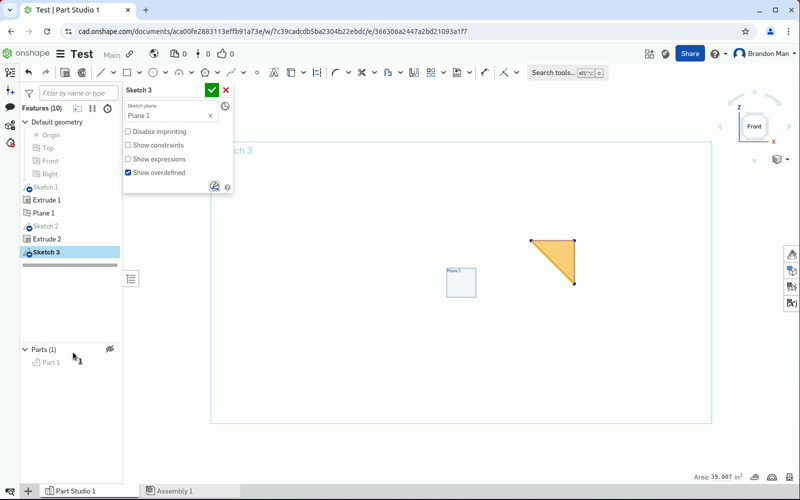
key(shift+y)
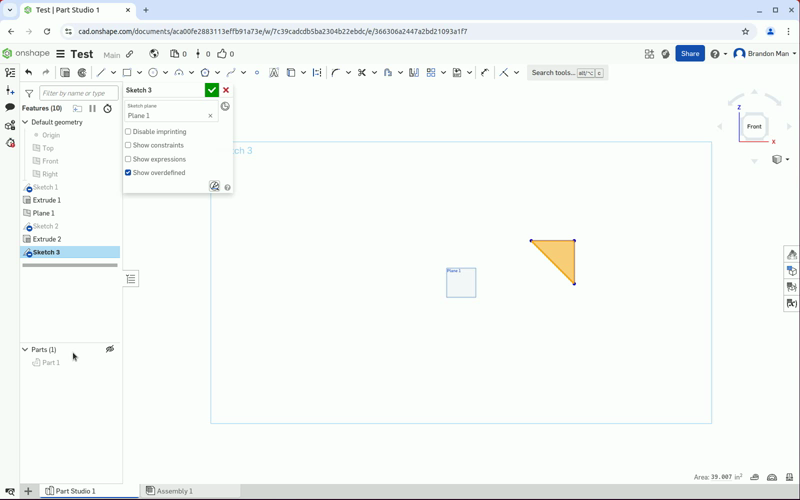
key(shift+e)
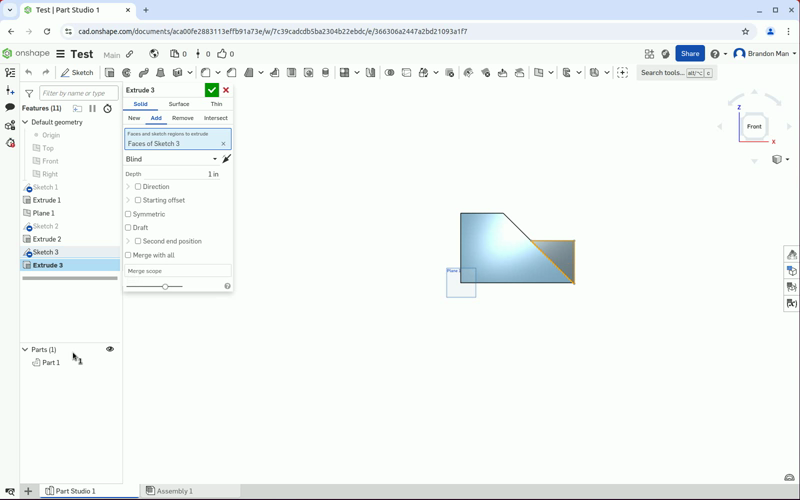
mouse_move(143, 106)
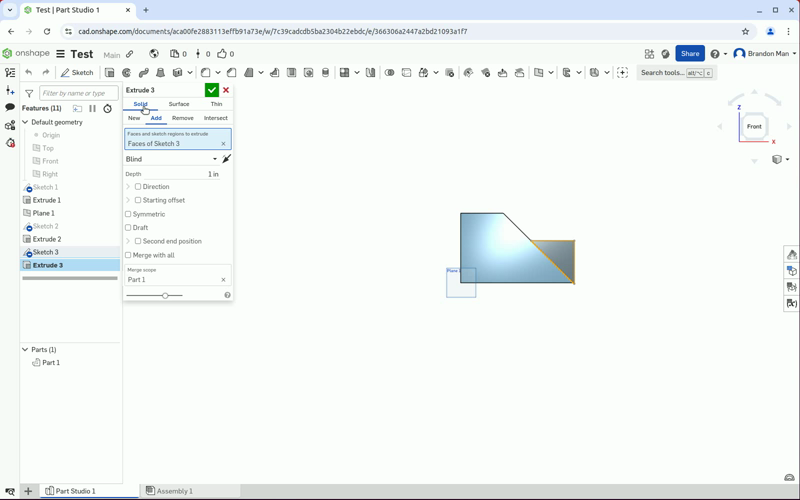
click(143, 106)
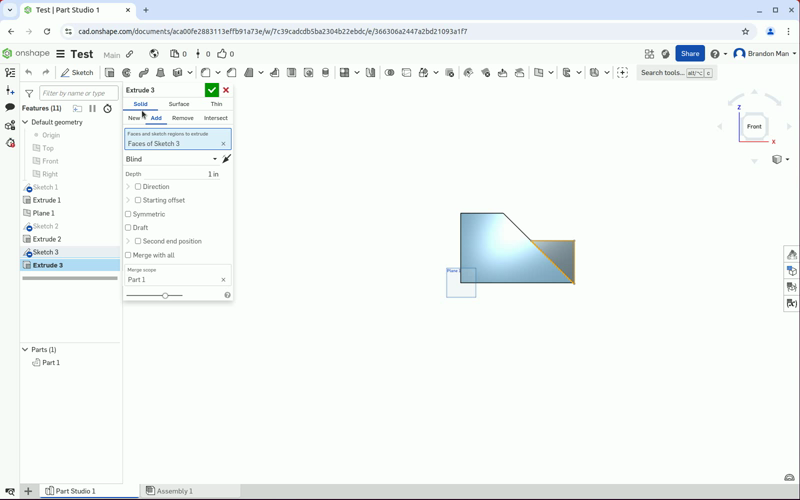
mouse_move(137, 120)
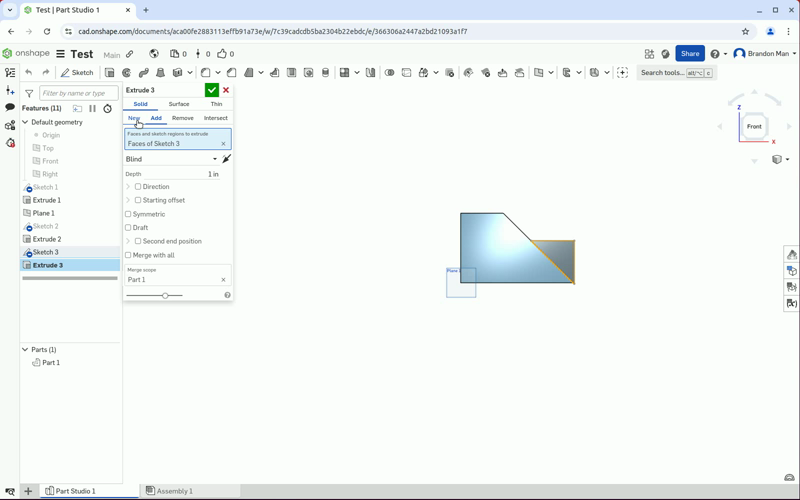
click(137, 120)
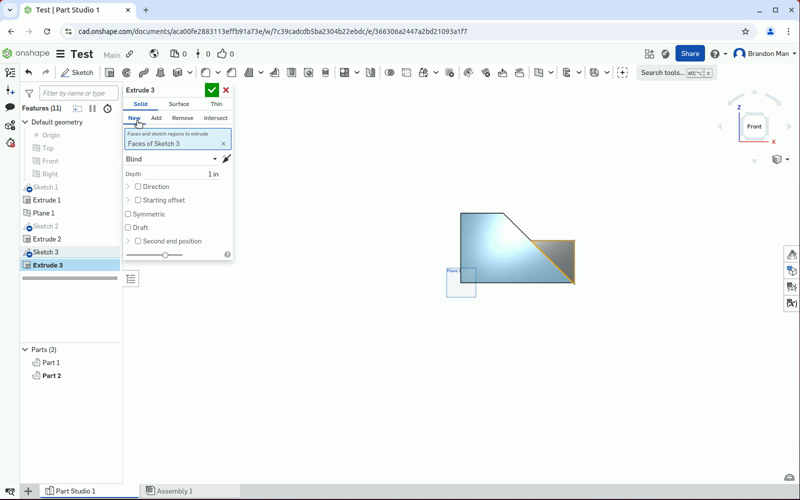
key(tab, 4)
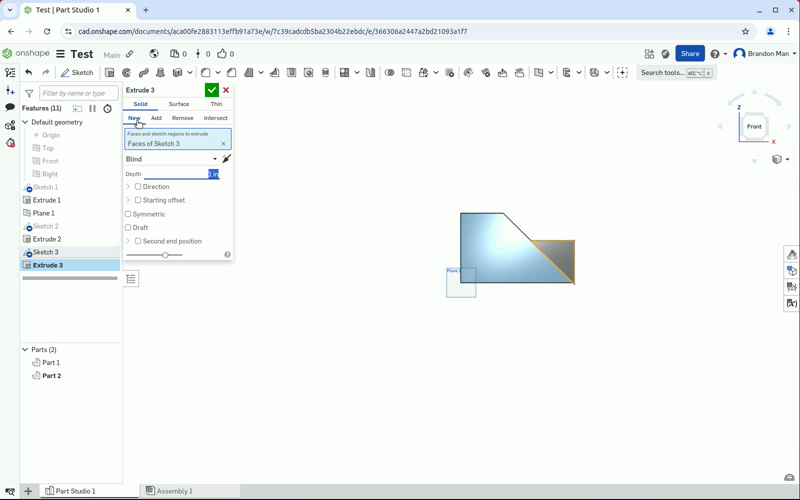
text(-5.777)
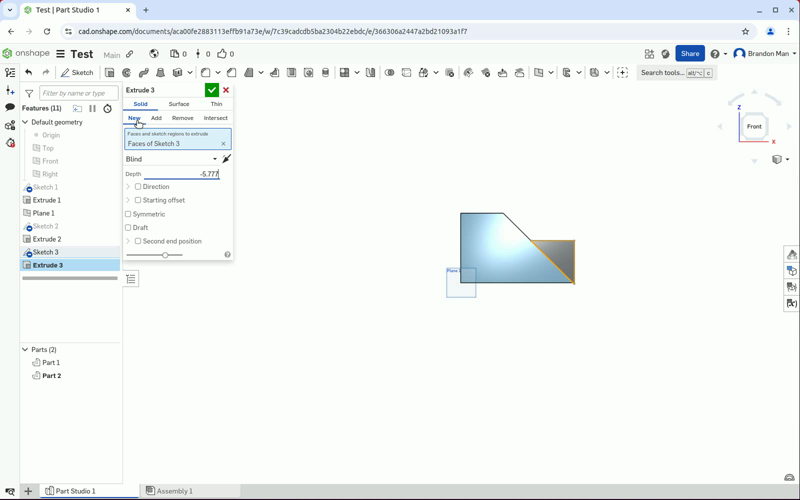
key(enter)
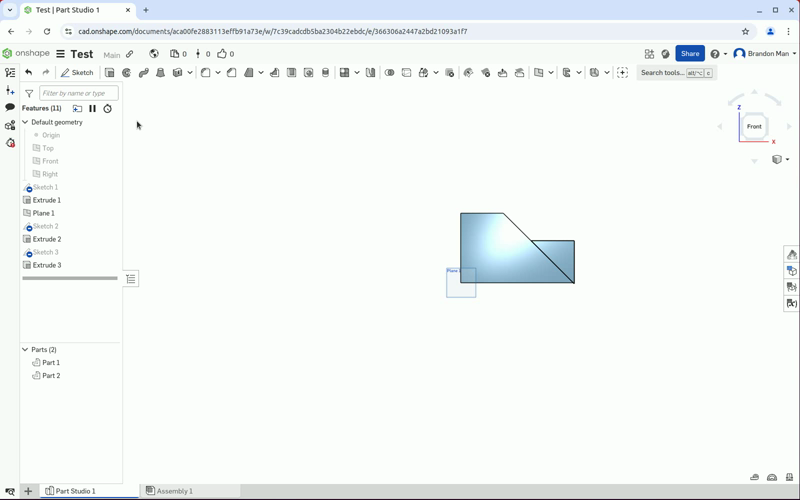
key(shift+h)
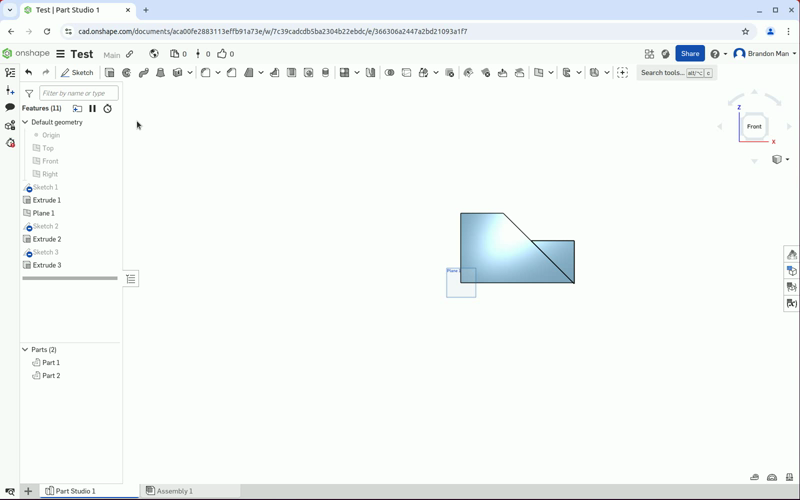
key(shift+h)
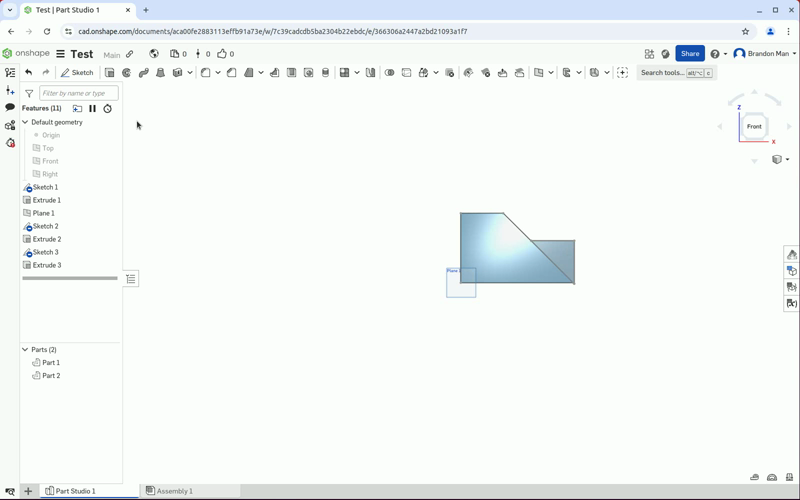
key(shift+7)
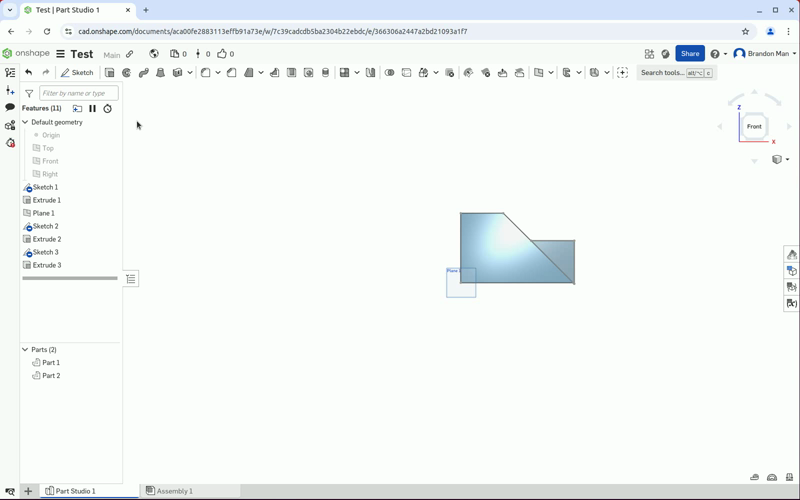
key(left, 2)
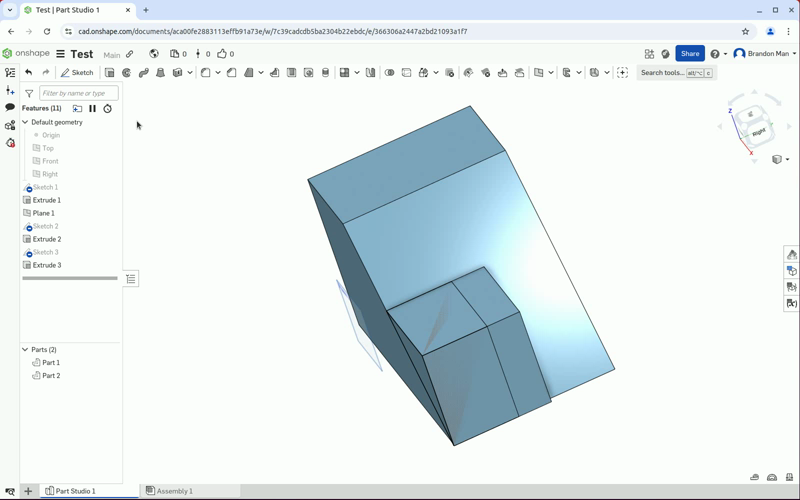
key(down, 2)
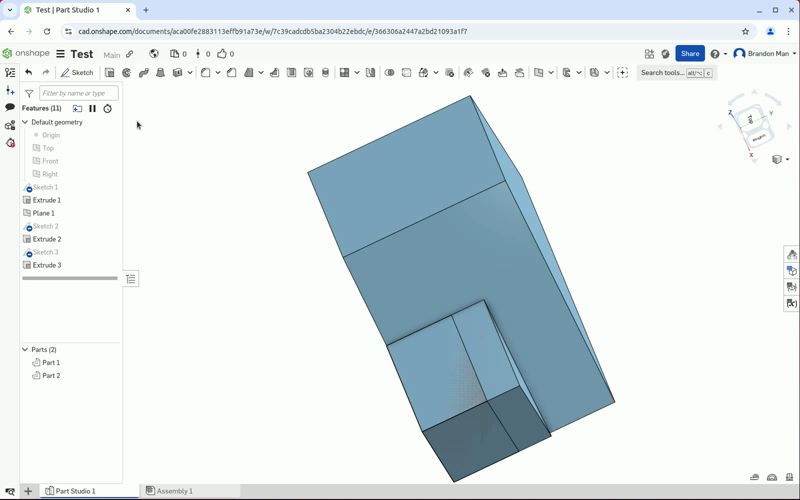
key(up, 2)
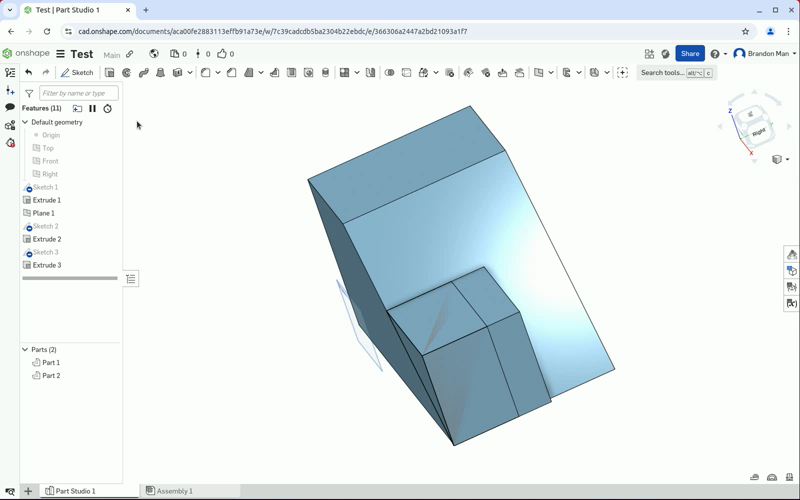
key(right, 2)
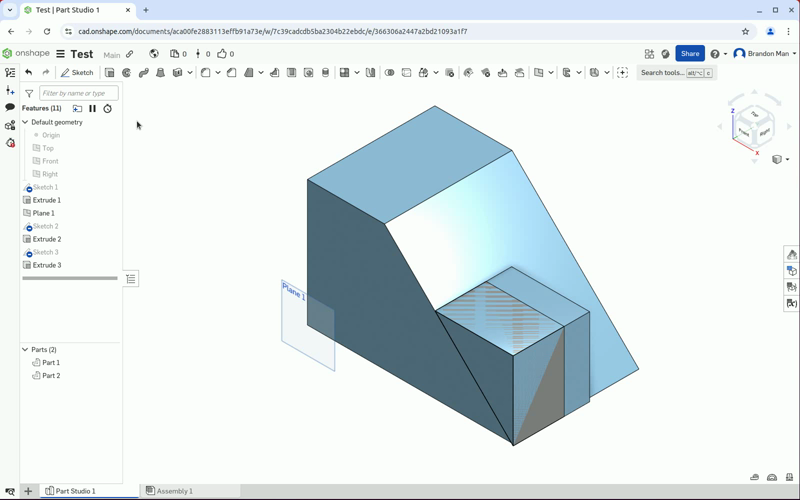
mouse_move(73, 189)
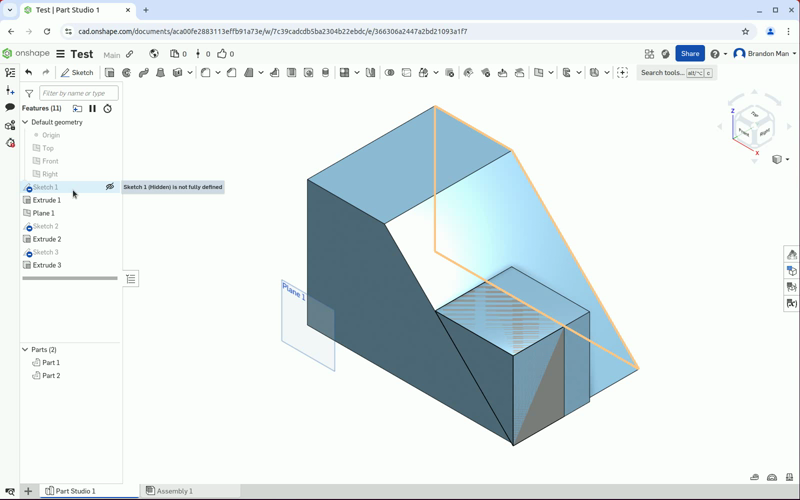
click(73, 189)